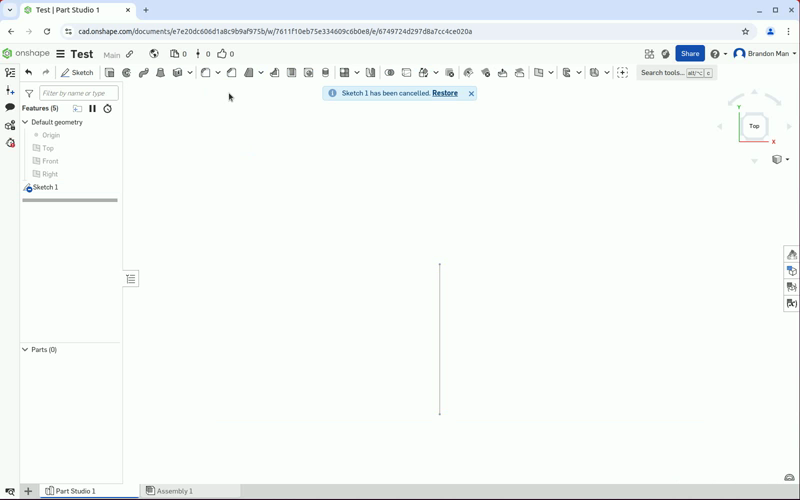
key(shift+h)
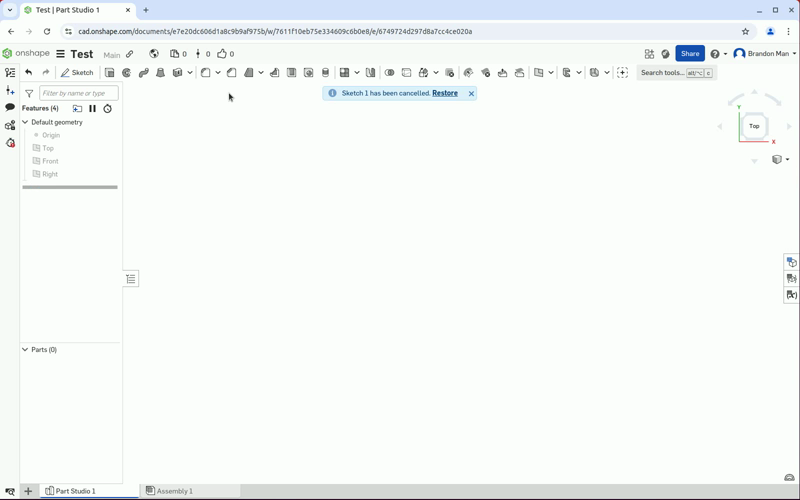
mouse_move(73, 352)
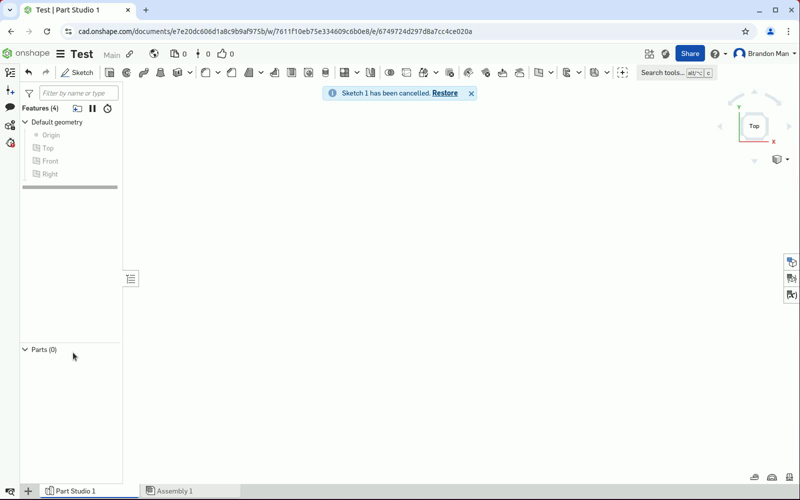
key(y)
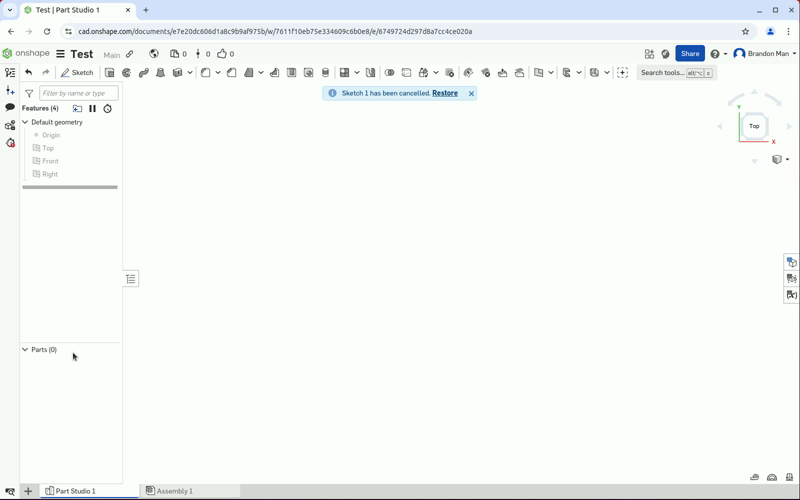
key(shift+p)
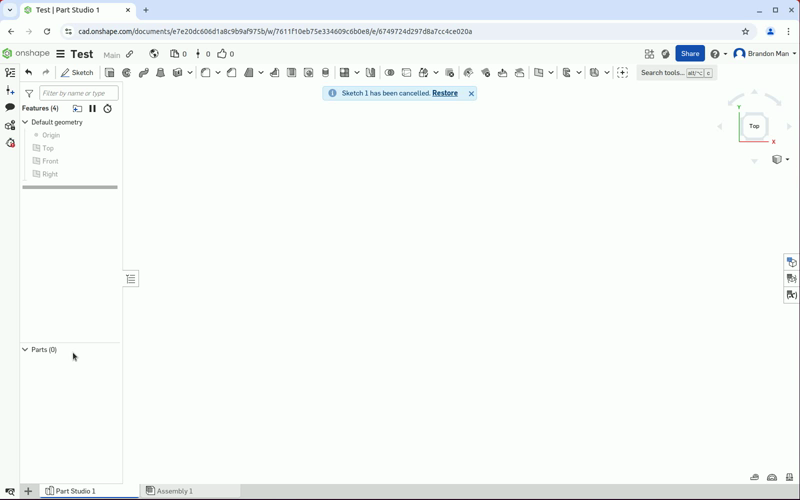
key(space)
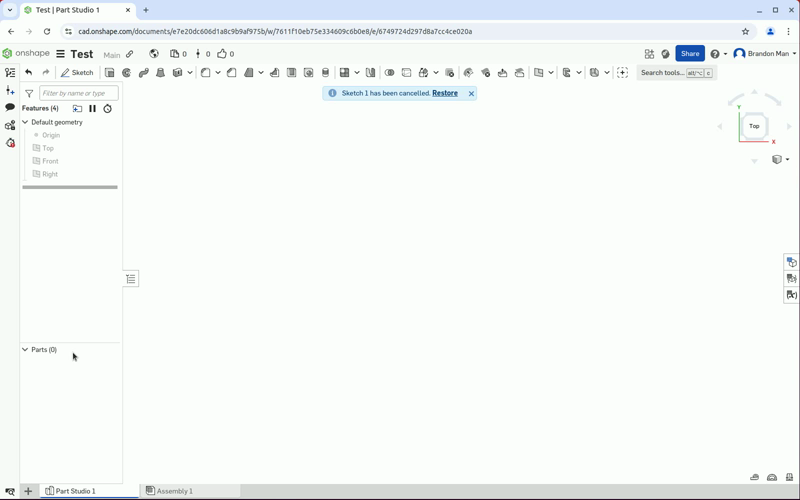
key_down(shift)
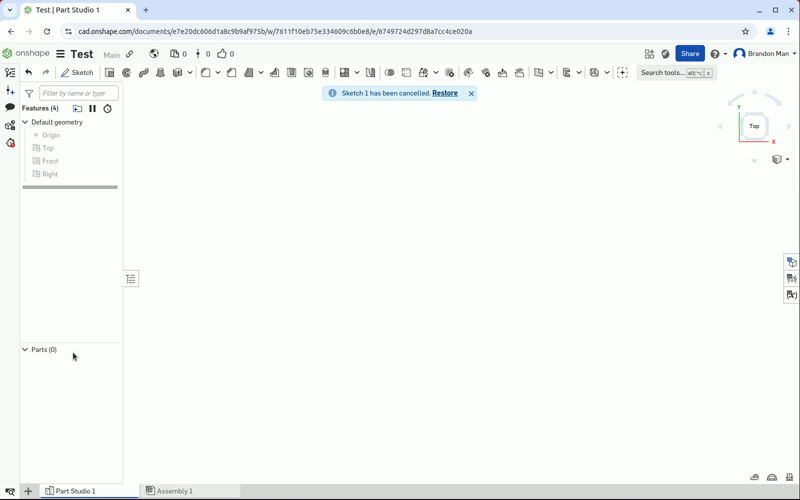
key(up)
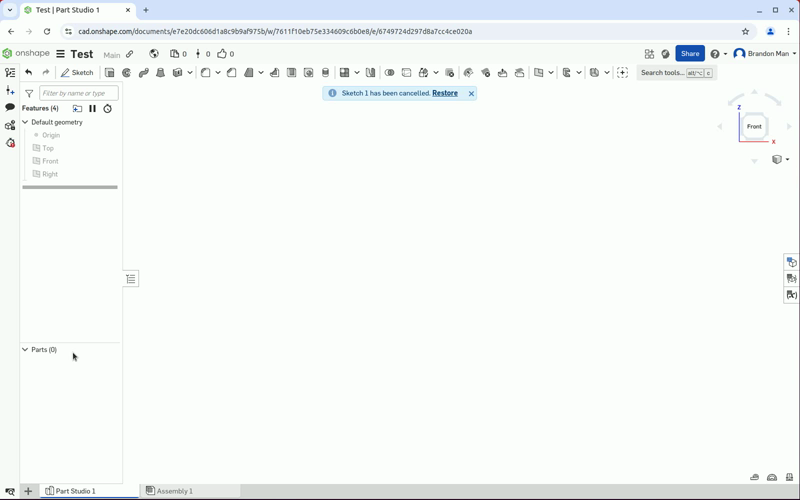
key_up(shift)
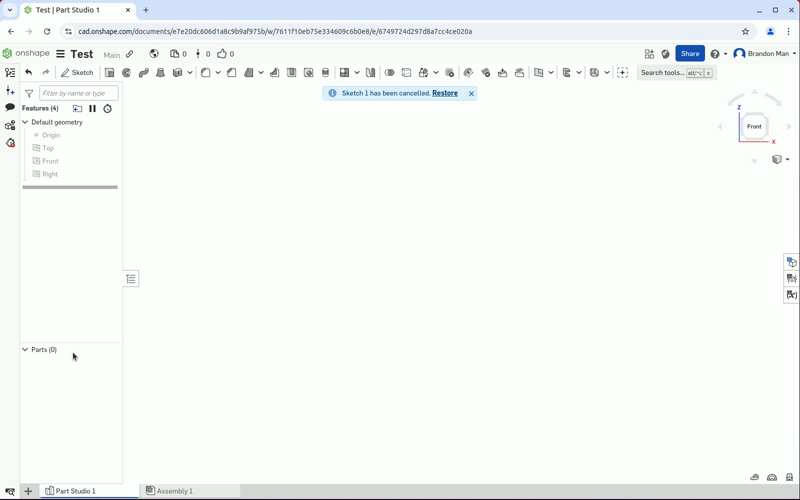
mouse_move(73, 352)
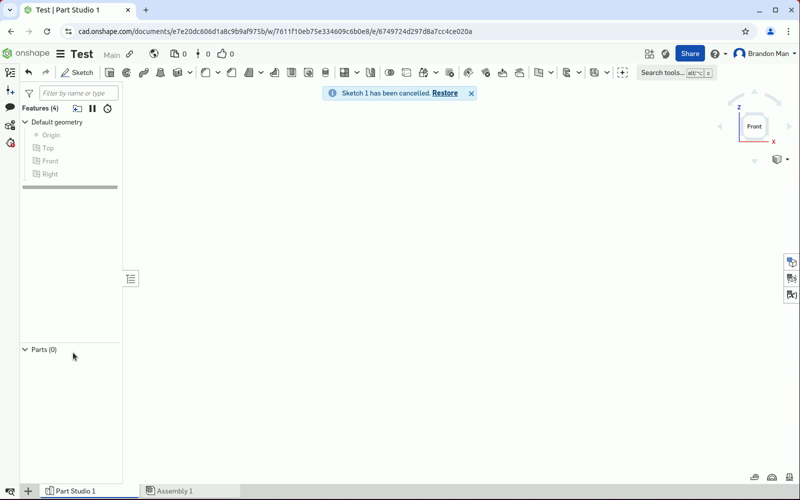
key(shift+y)
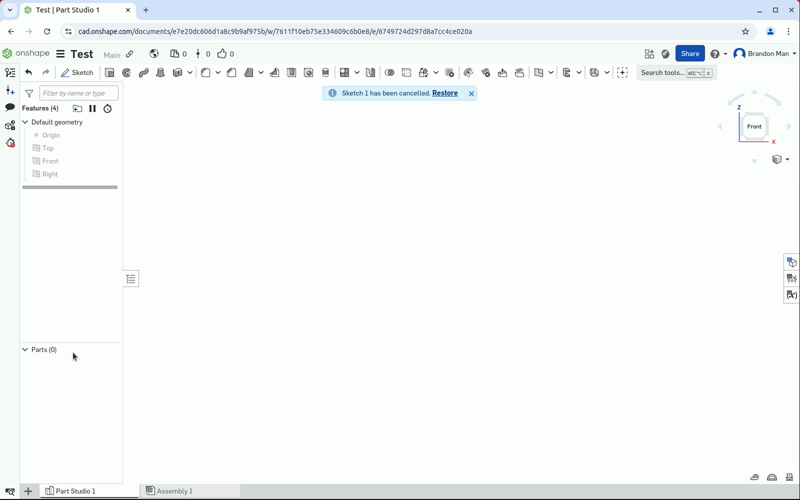
key(shift+s)
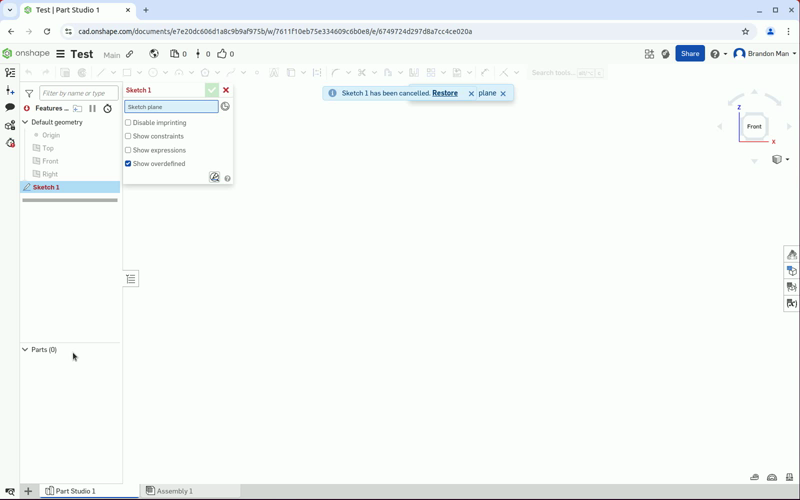
mouse_move(73, 163)
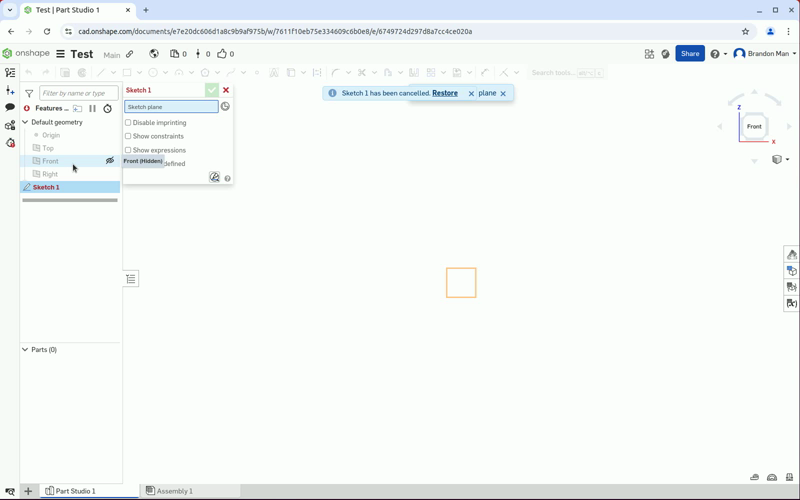
click(73, 163)
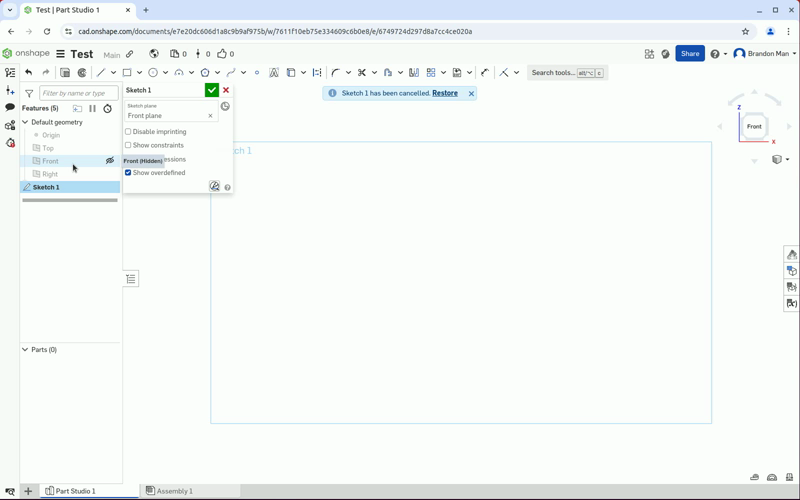
mouse_move(73, 352)
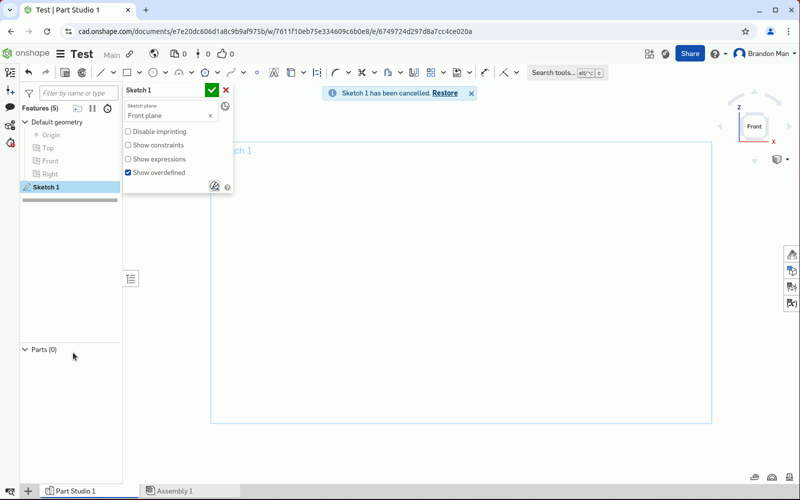
key(y)
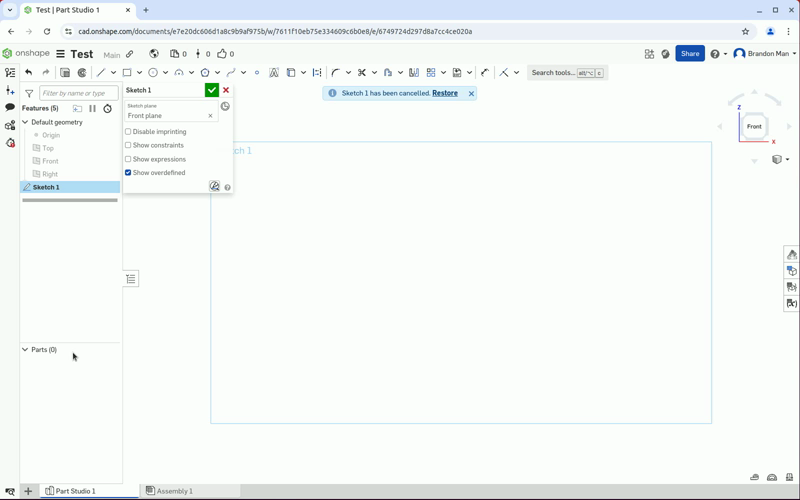
key(l)
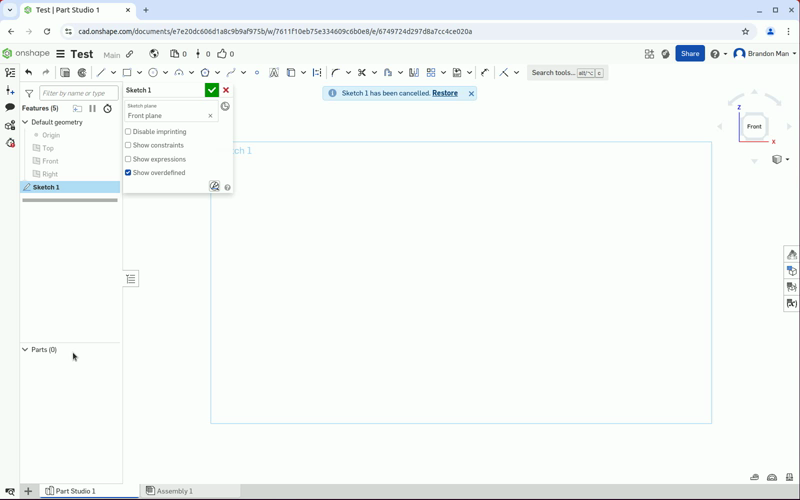
key_down(shift)
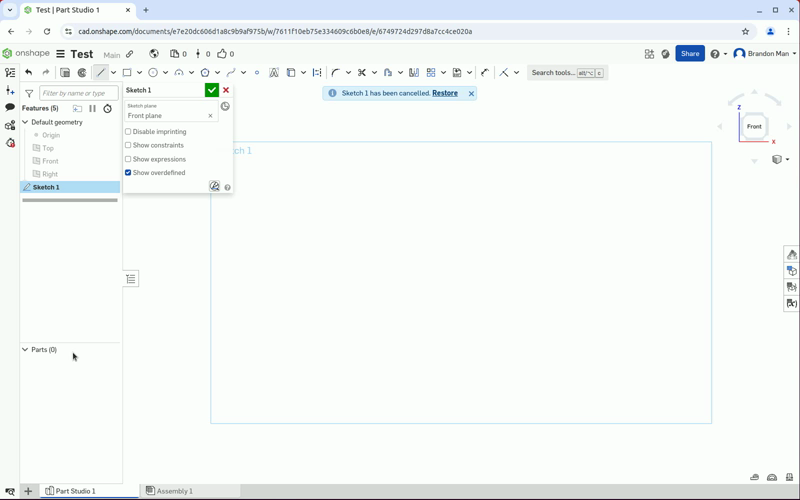
mouse_move(352, 376)
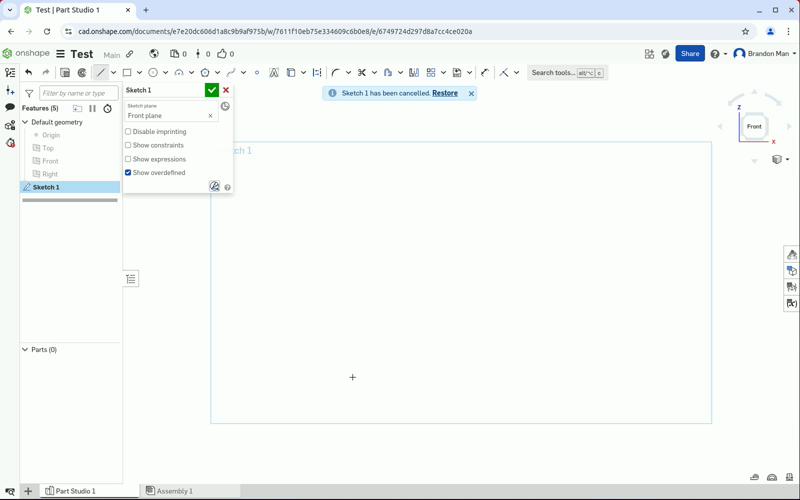
click(352, 376)
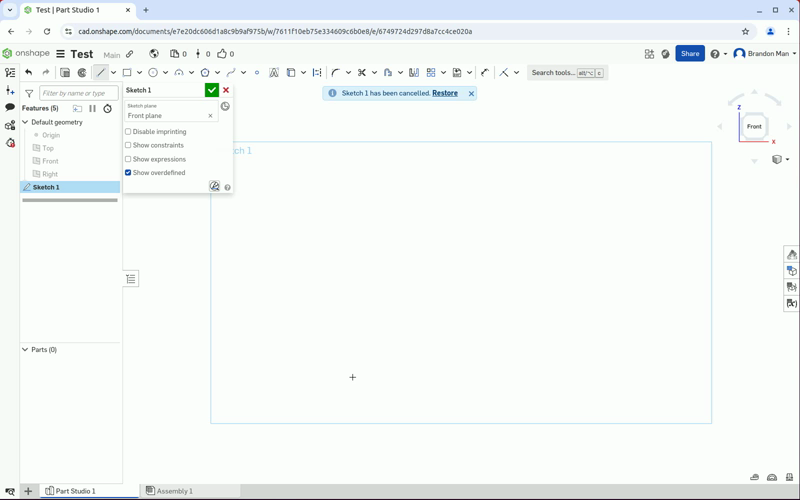
key_up(shift)
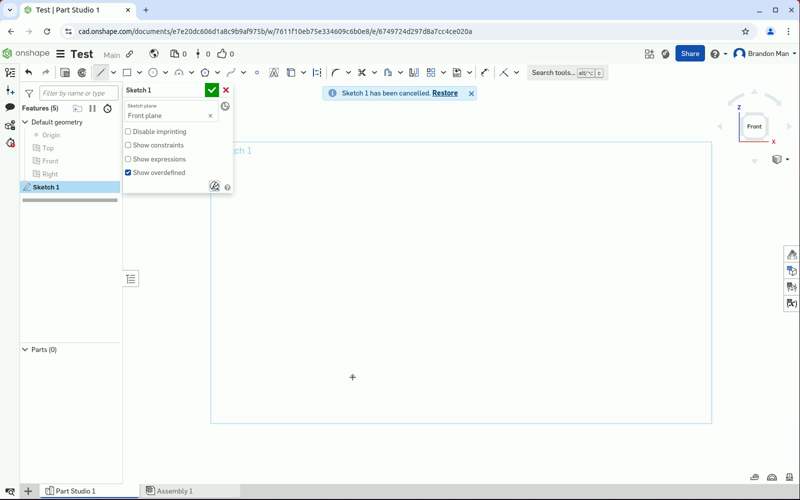
key_down(shift)
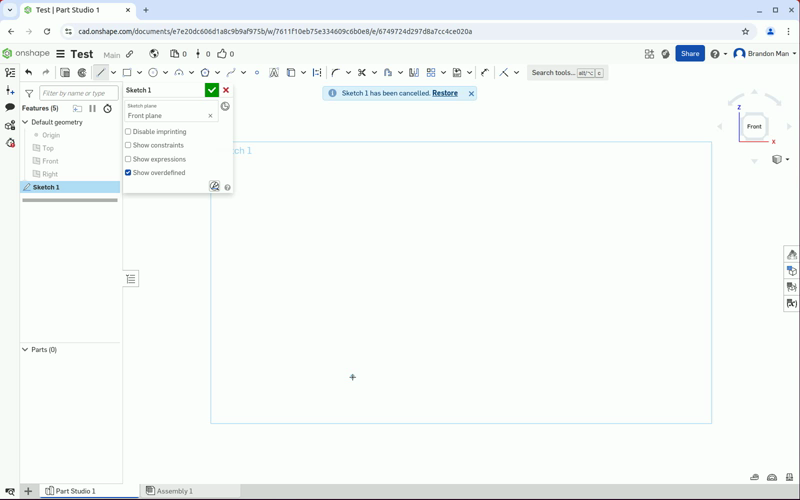
mouse_move(568, 376)
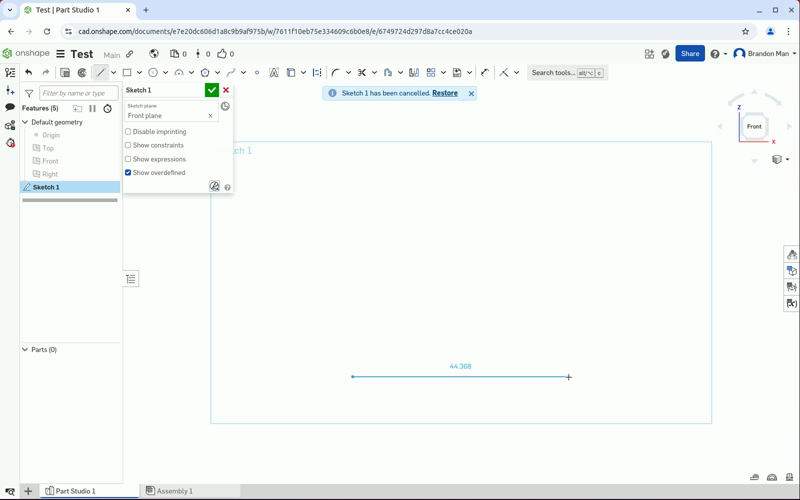
click(568, 376)
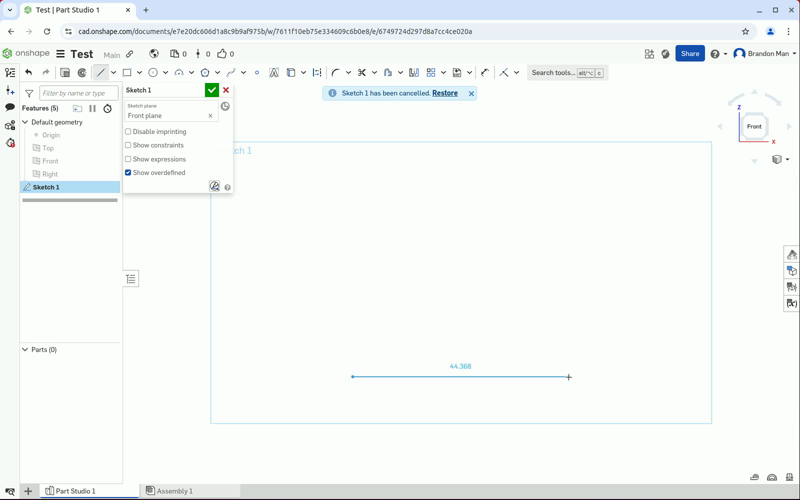
key_up(shift)
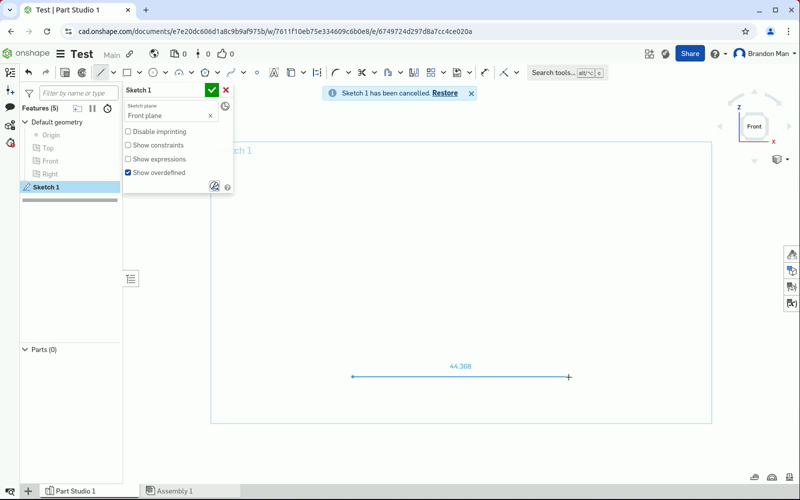
key_down(shift)
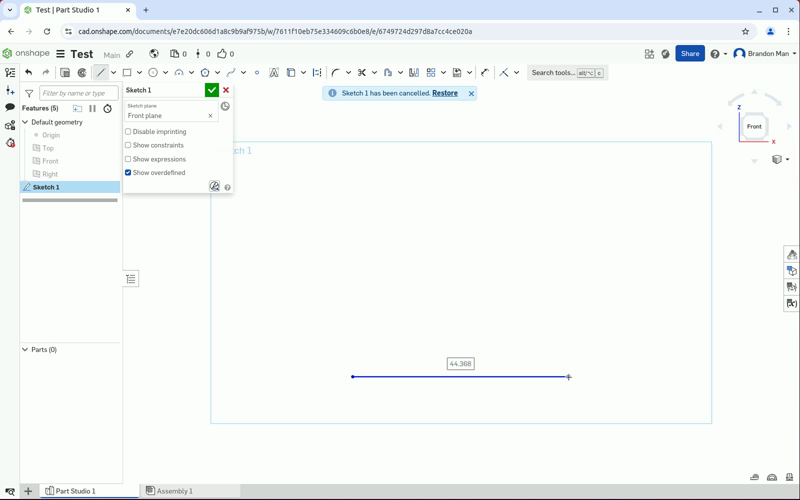
mouse_move(568, 190)
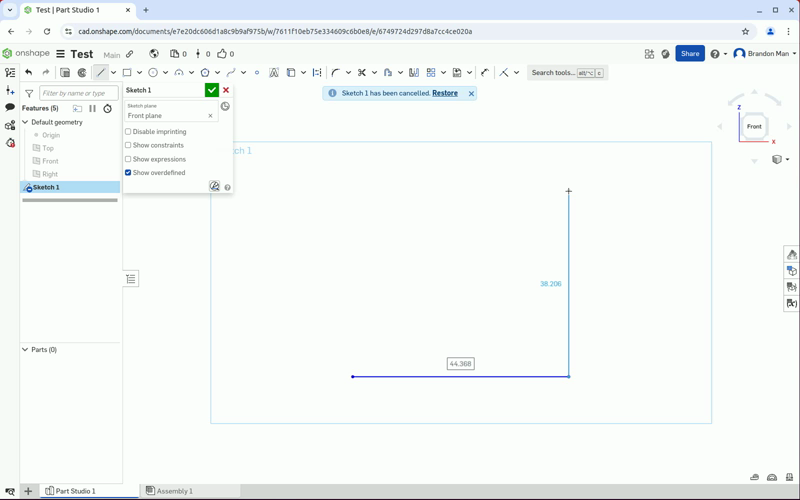
click(568, 190)
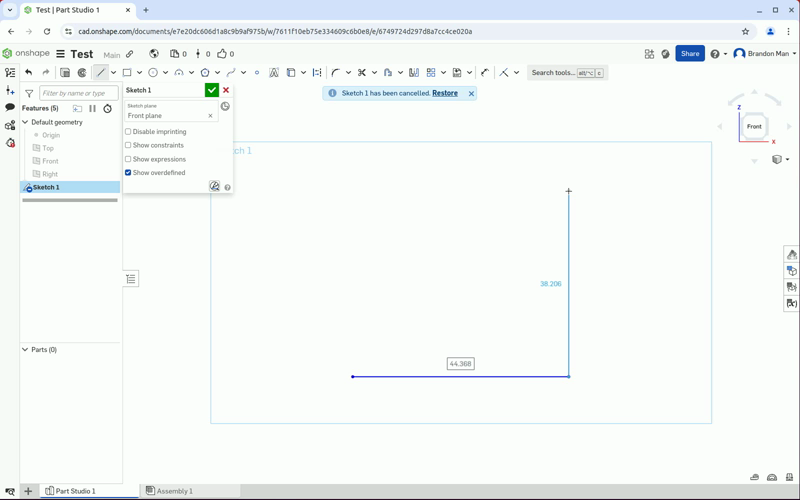
key_up(shift)
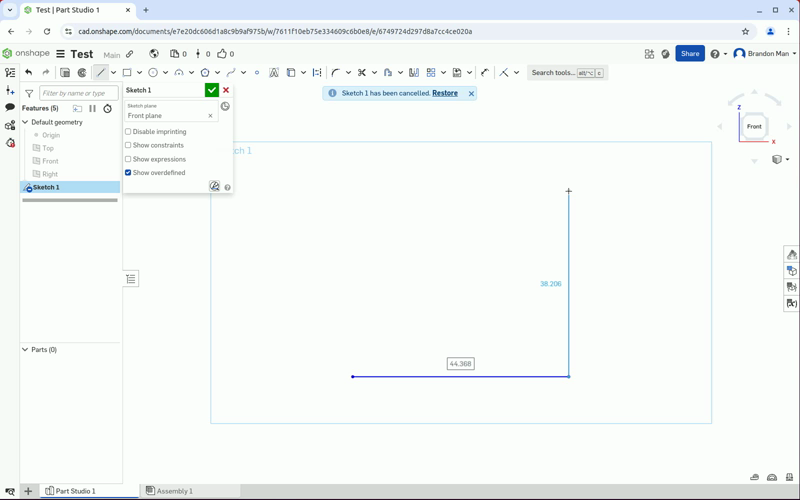
key_down(shift)
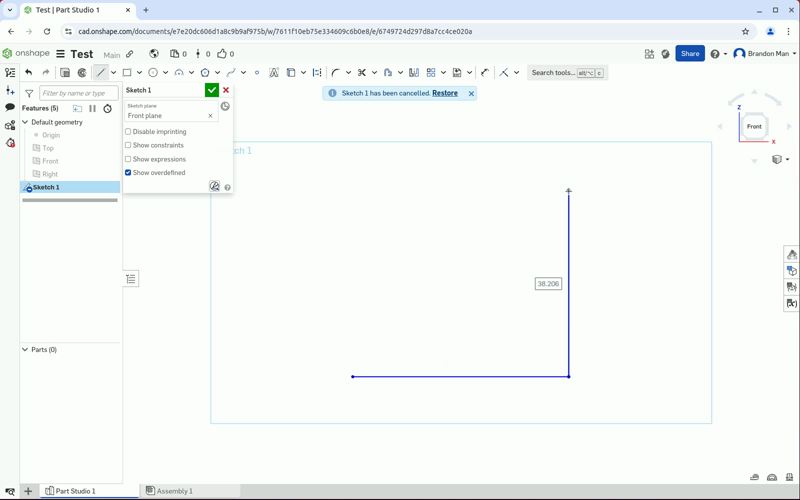
mouse_move(353, 190)
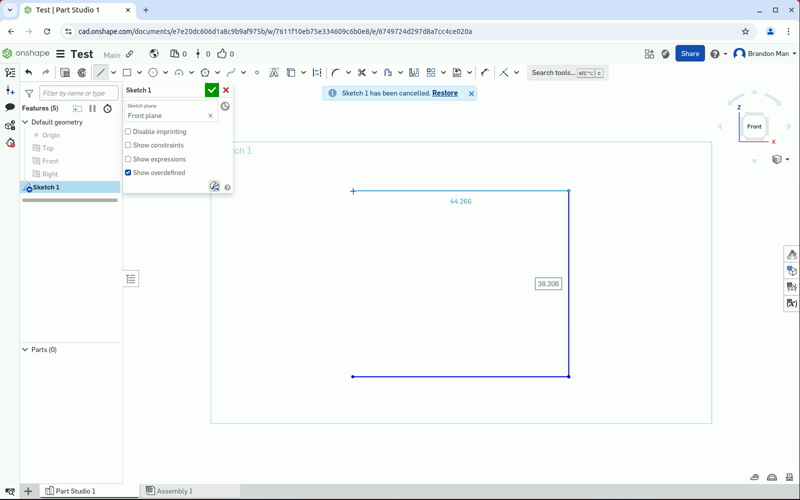
click(353, 190)
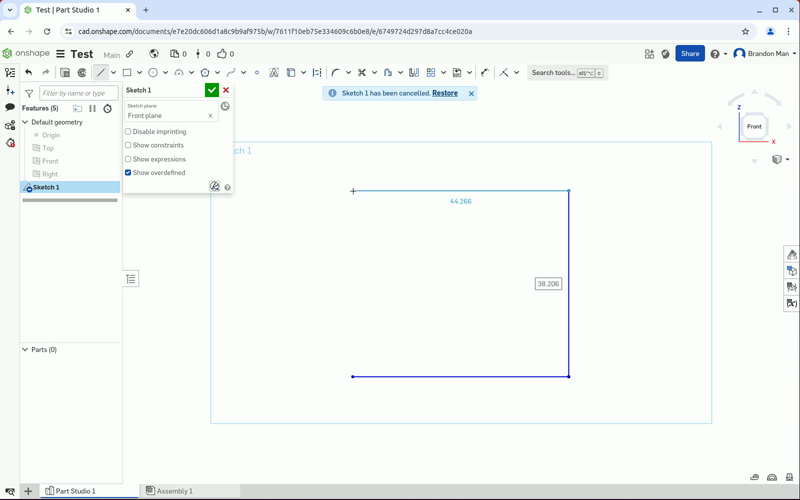
key_up(shift)
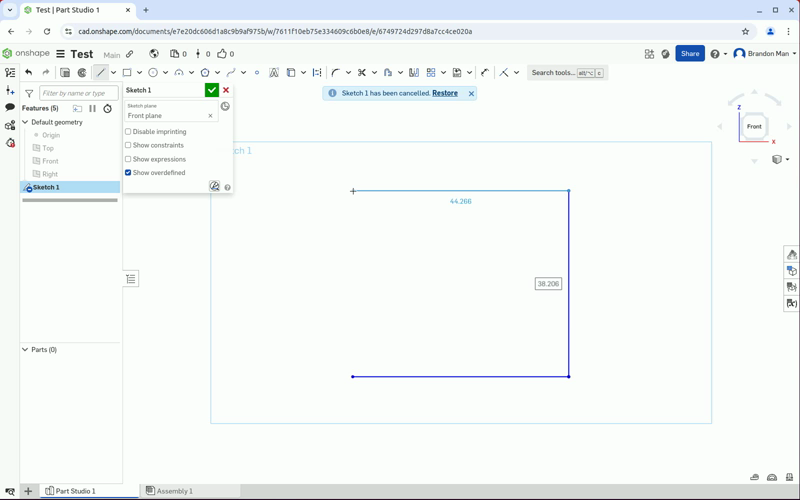
key_down(shift)
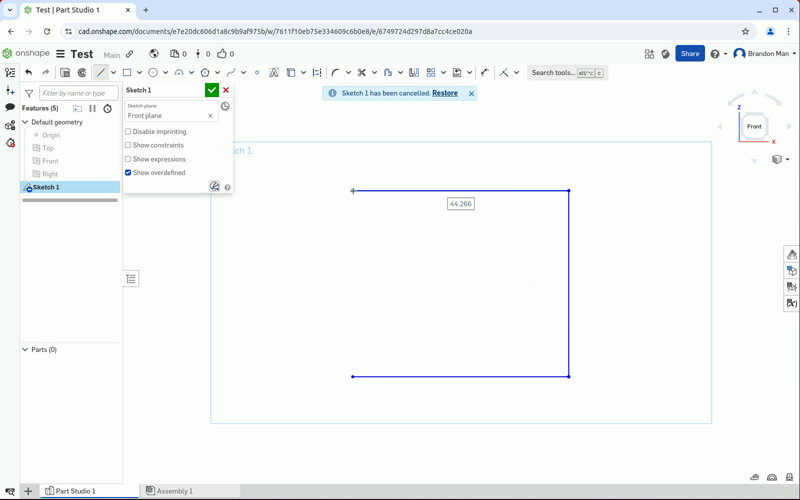
mouse_move(352, 376)
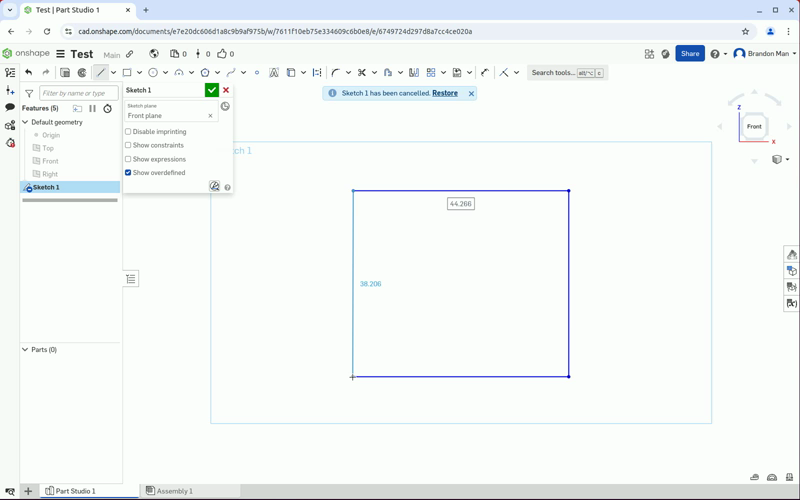
key_up(shift)
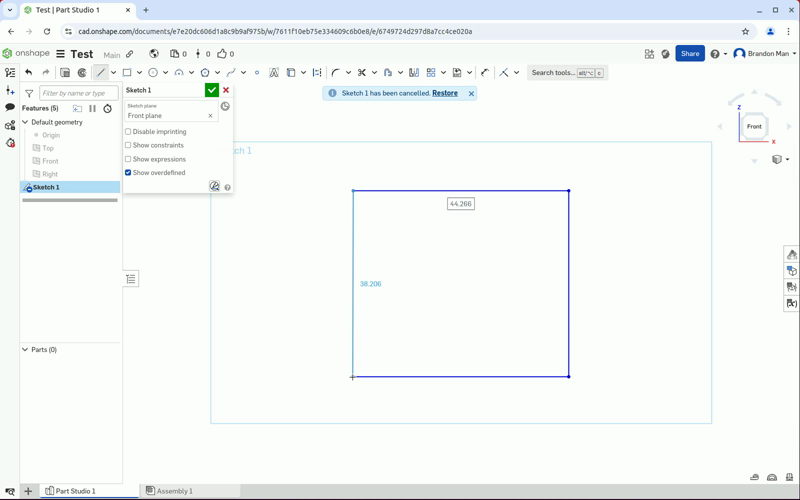
click(352, 376)
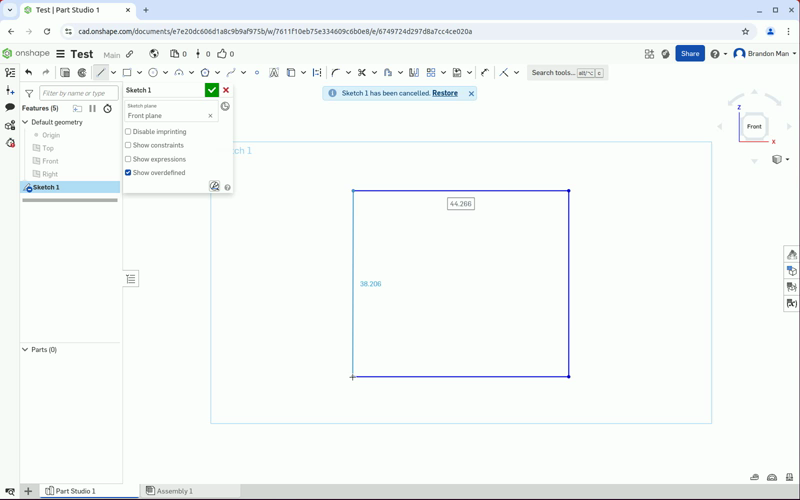
key(esc)
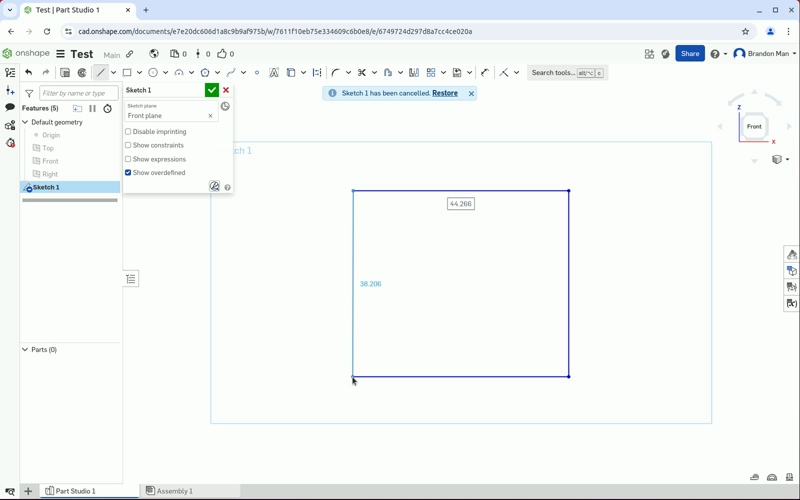
mouse_move(518, 220)
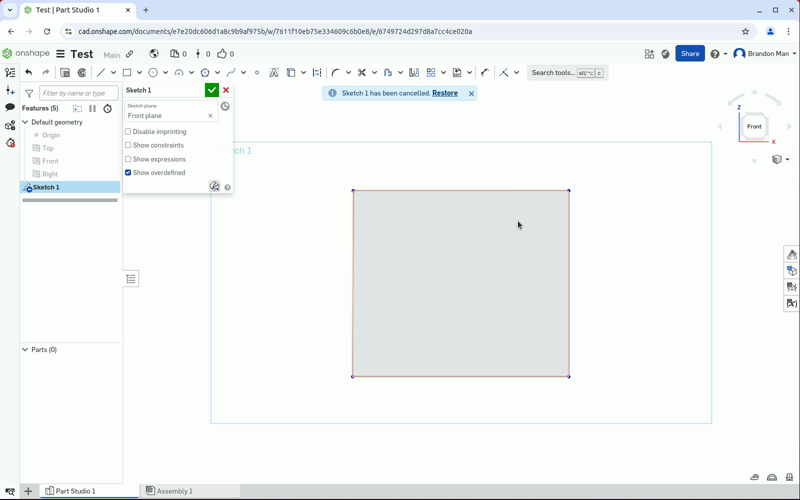
click(518, 220)
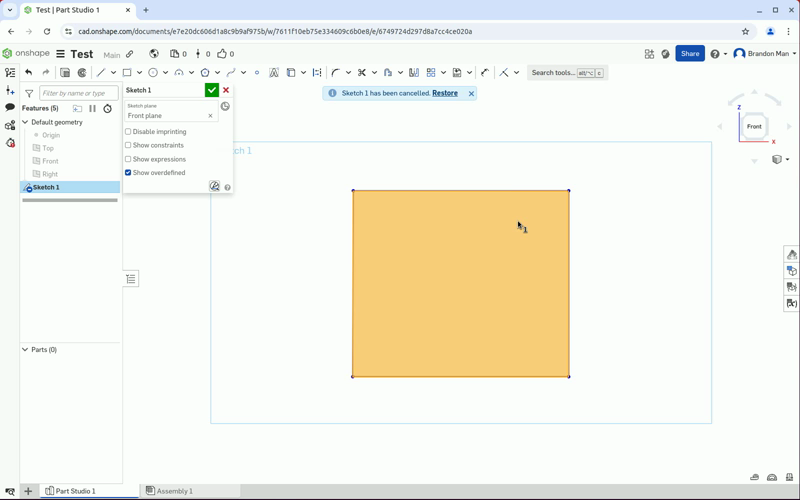
mouse_move(73, 352)
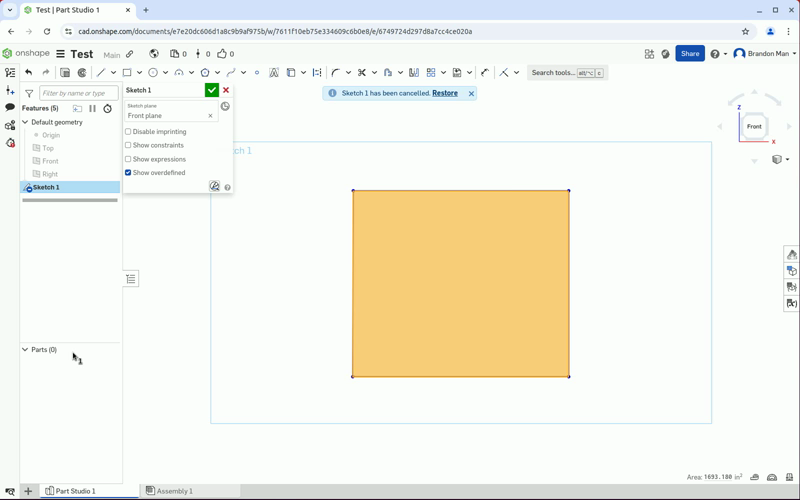
key(shift+y)
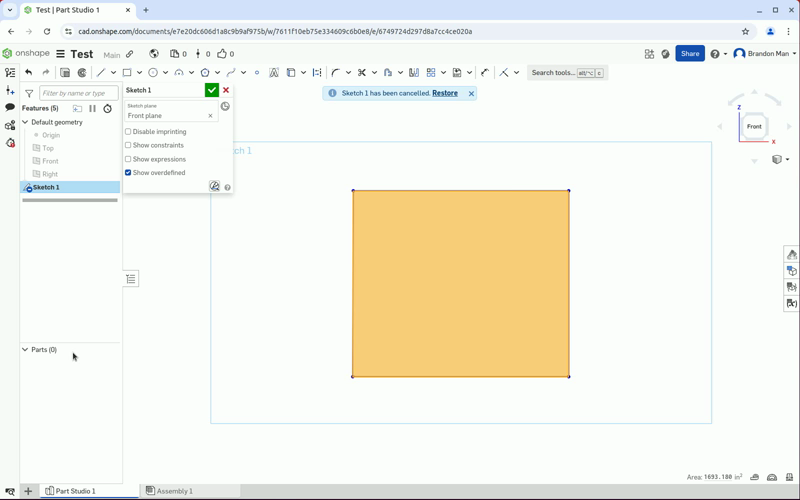
key(shift+e)
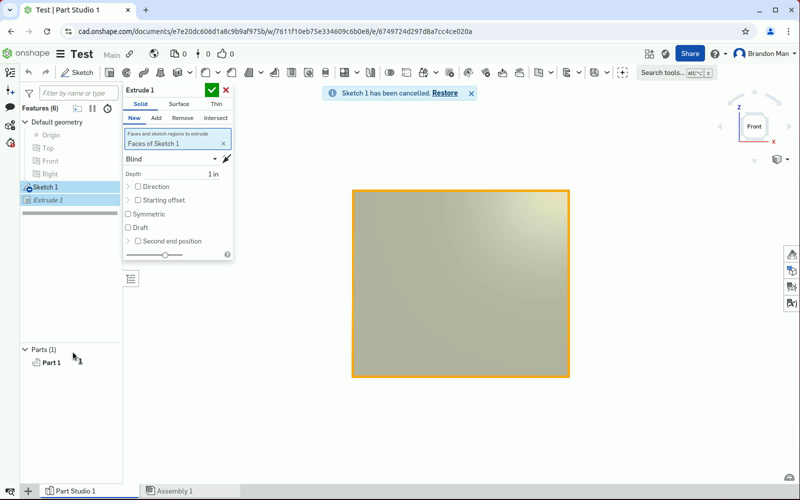
mouse_move(143, 106)
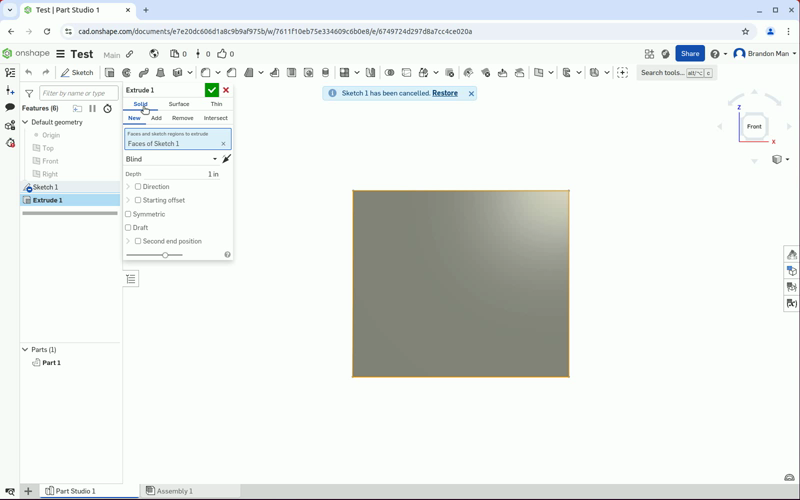
click(143, 106)
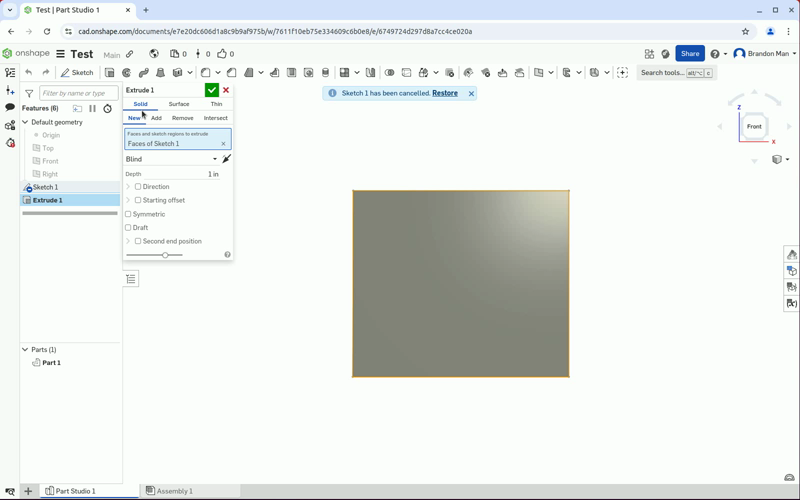
mouse_move(137, 120)
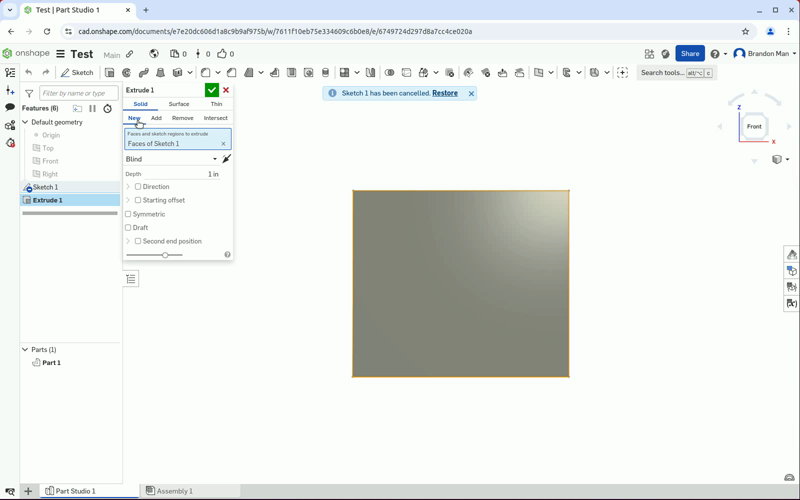
click(137, 120)
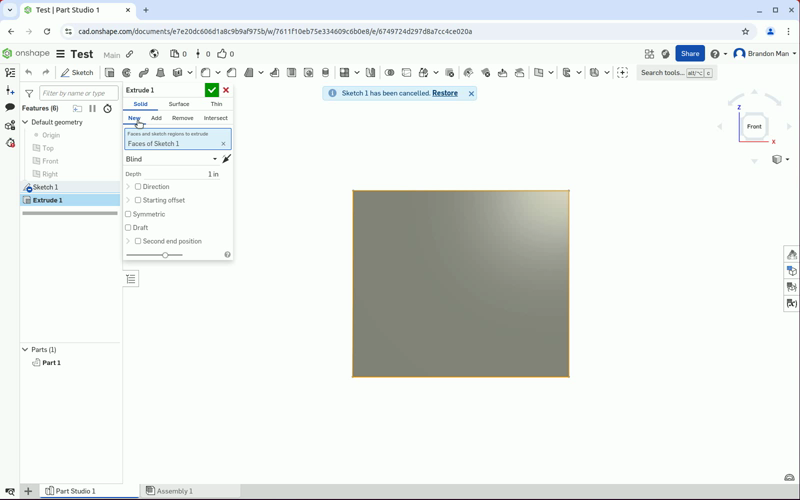
key(tab, 4)
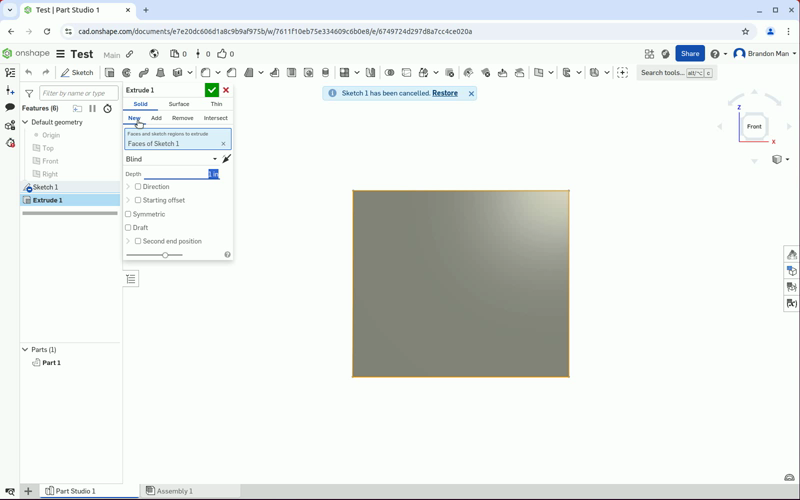
text(16.368)
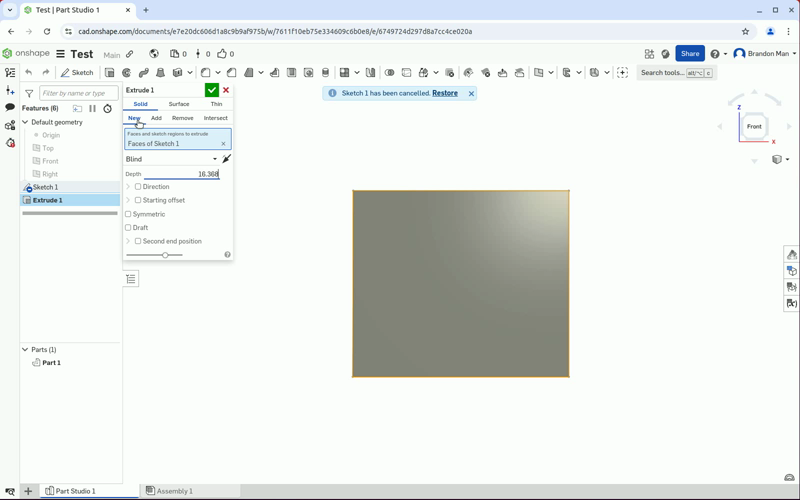
key(enter)
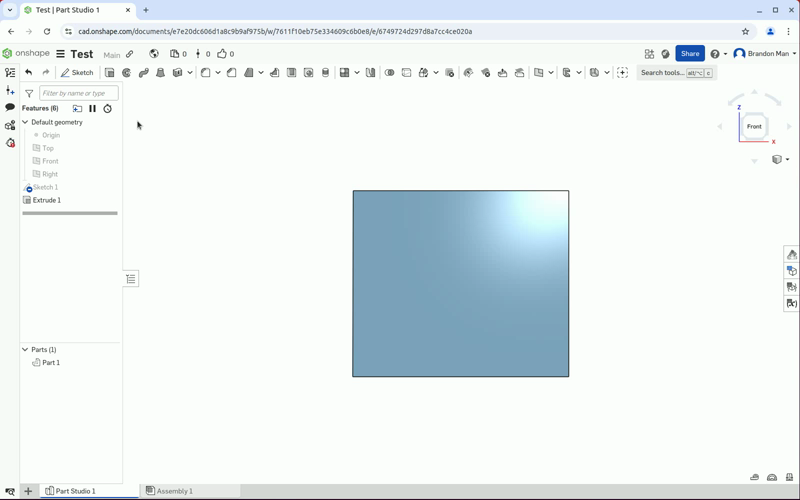
key(shift+h)
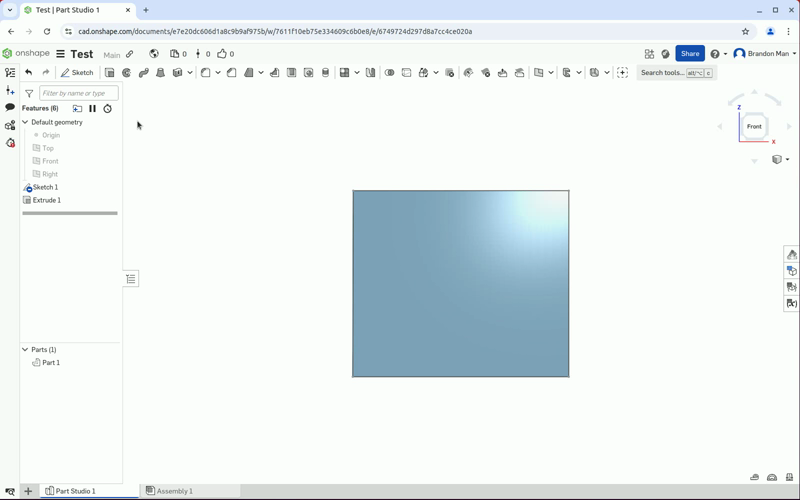
key(shift+h)
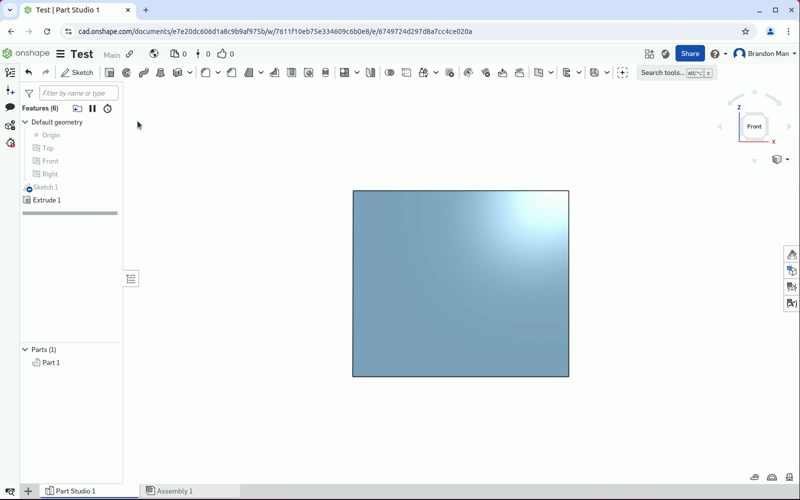
mouse_move(73, 189)
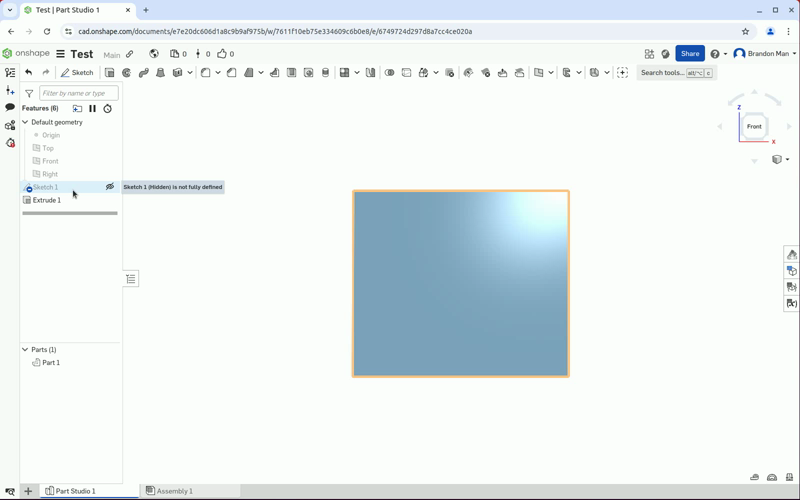
click(73, 189)
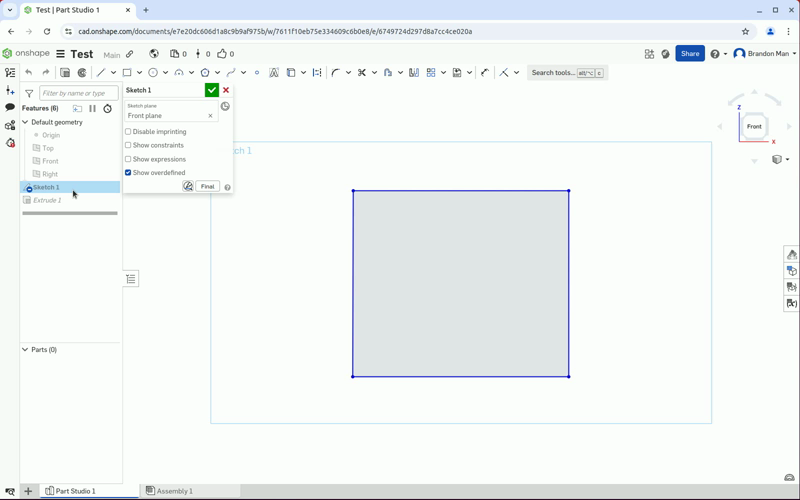
mouse_move(229, 92)
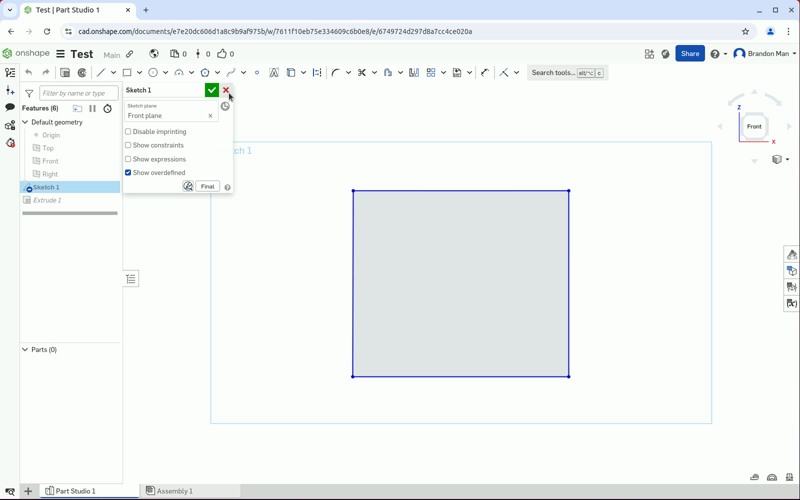
click(229, 92)
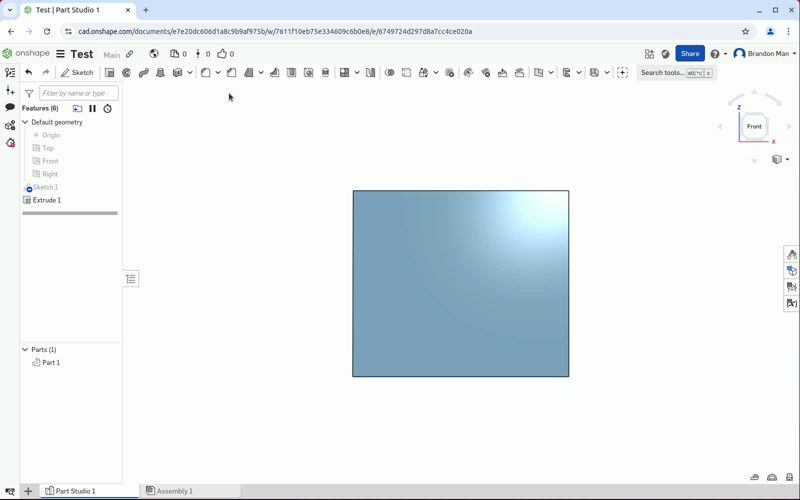
mouse_move(541, 75)
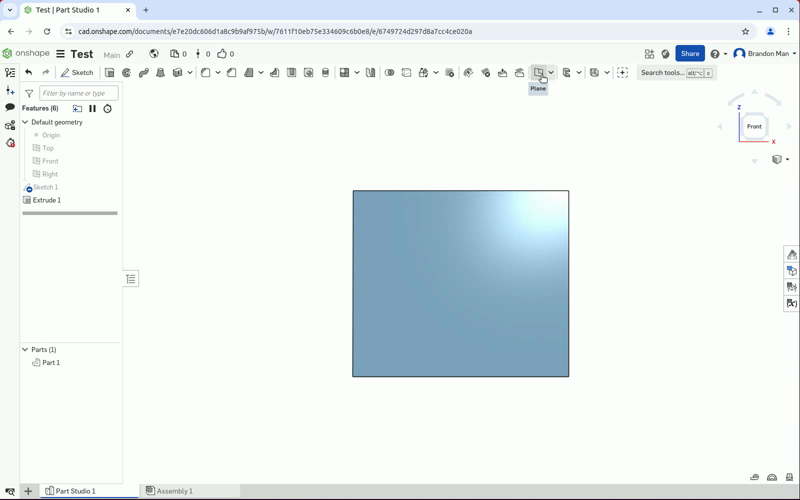
click(541, 75)
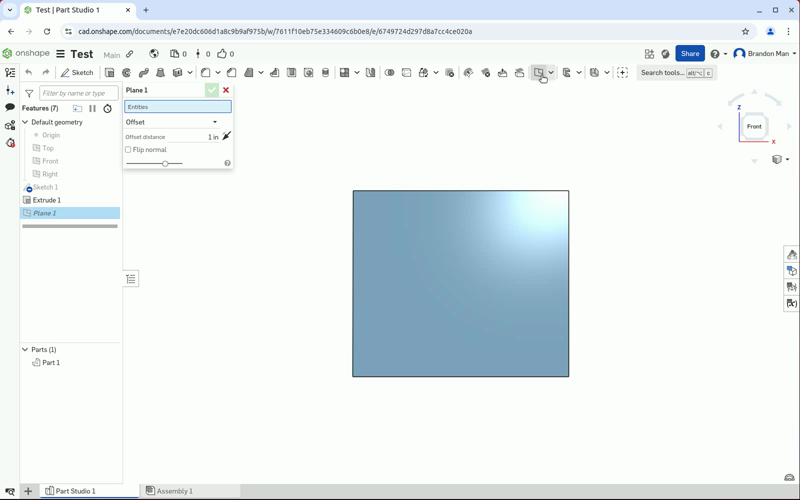
mouse_move(73, 163)
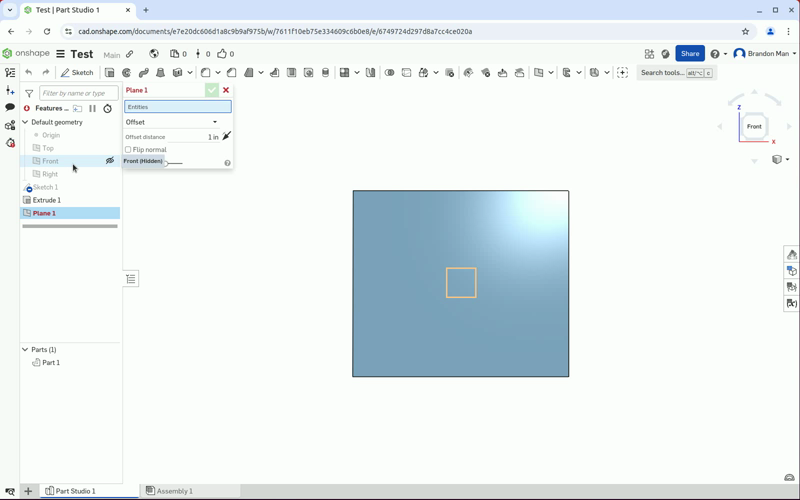
click(73, 163)
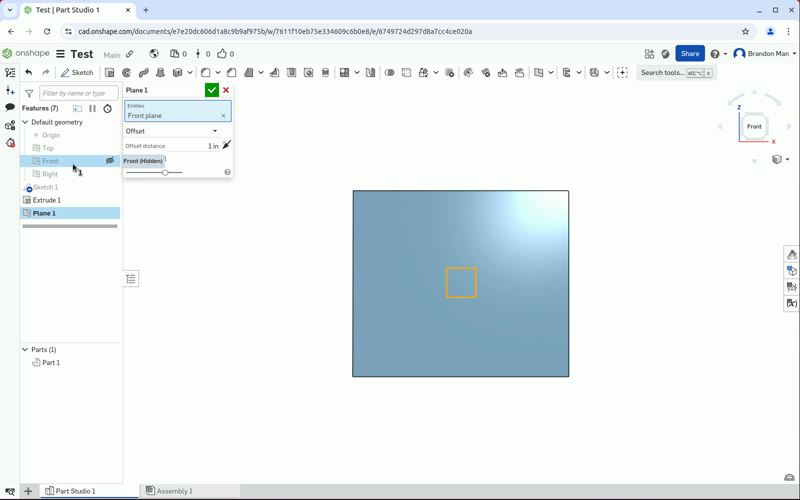
key(tab, 2)
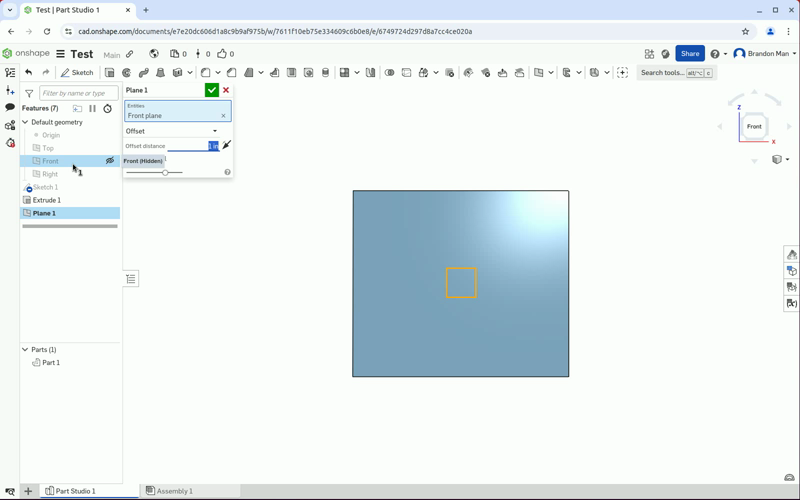
text(16.361)
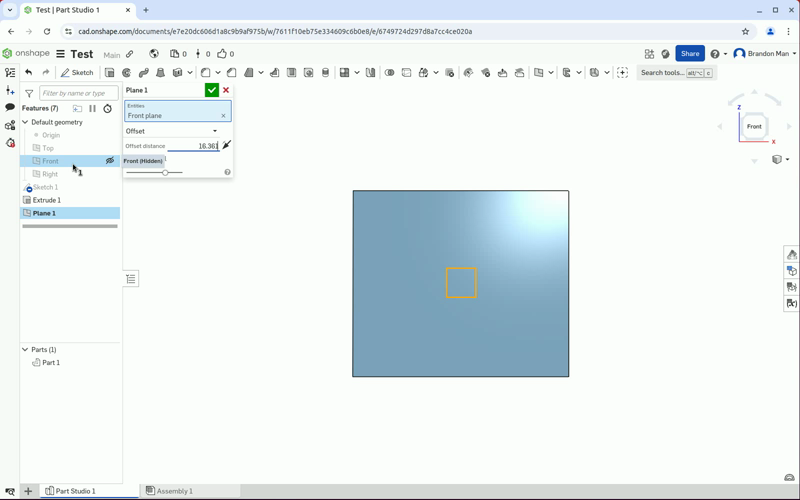
key(enter, 2)
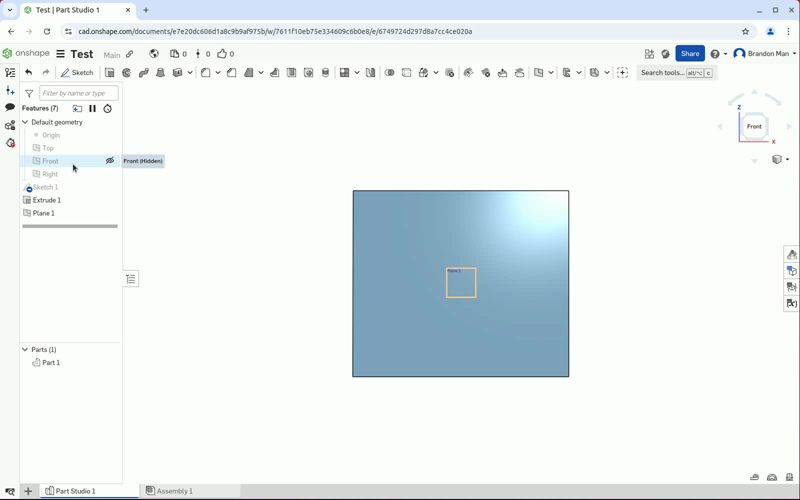
key(shift+s)
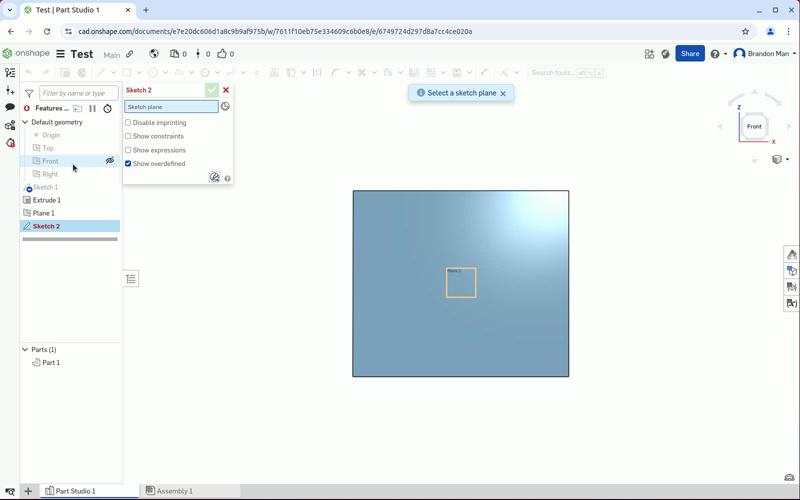
mouse_move(73, 215)
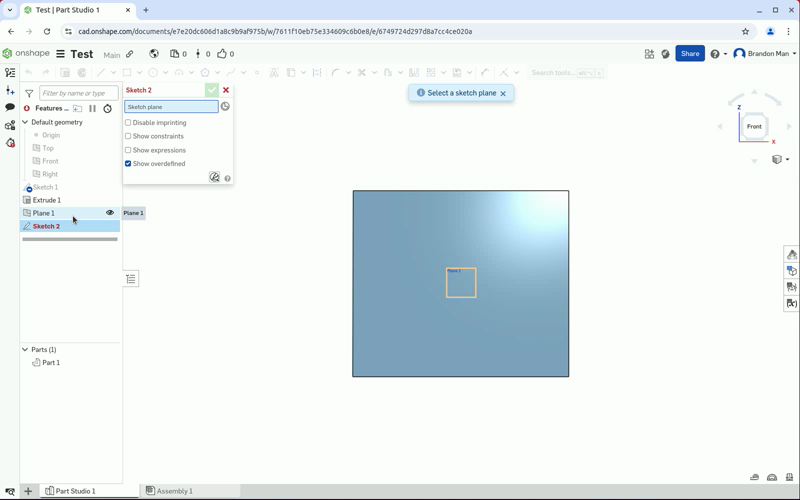
click(73, 215)
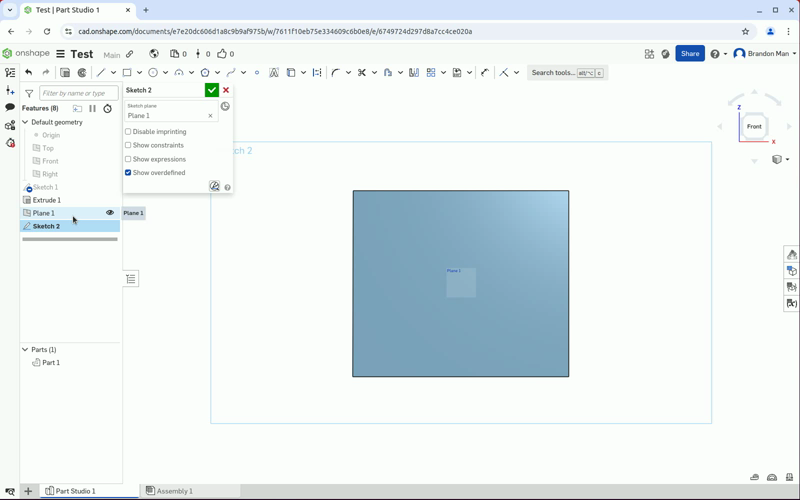
mouse_move(73, 352)
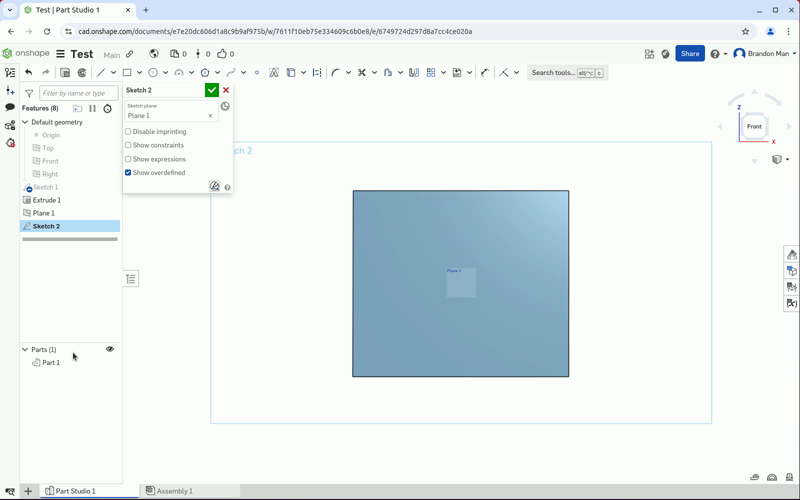
key(y)
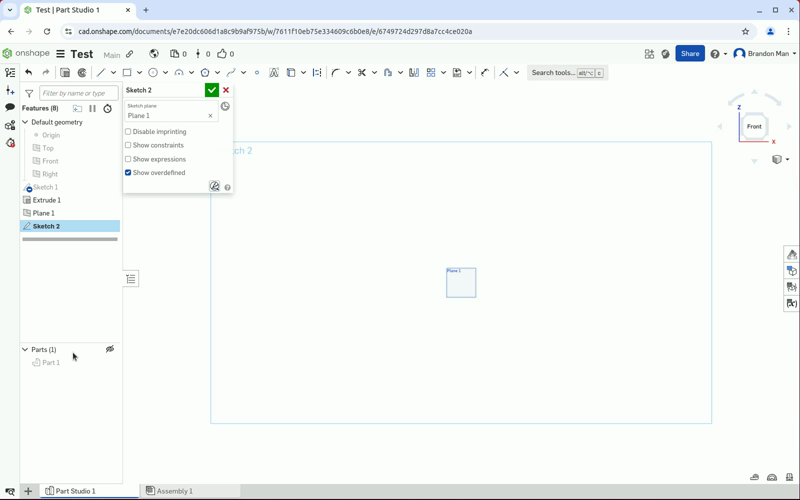
key(l)
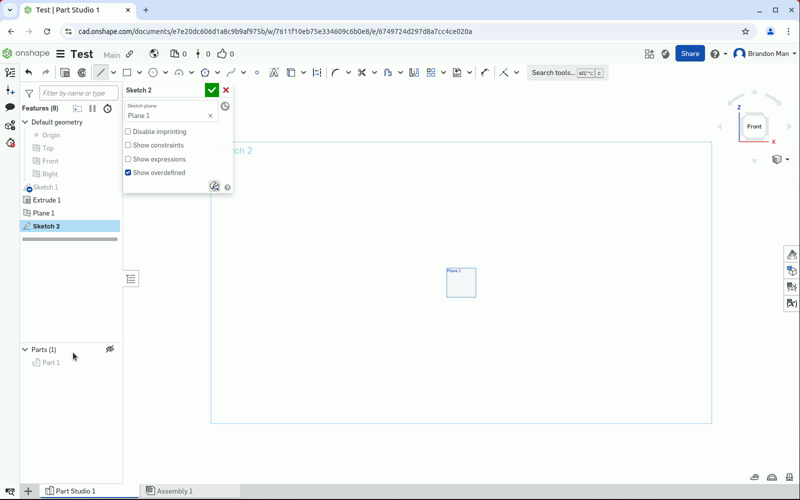
key_down(shift)
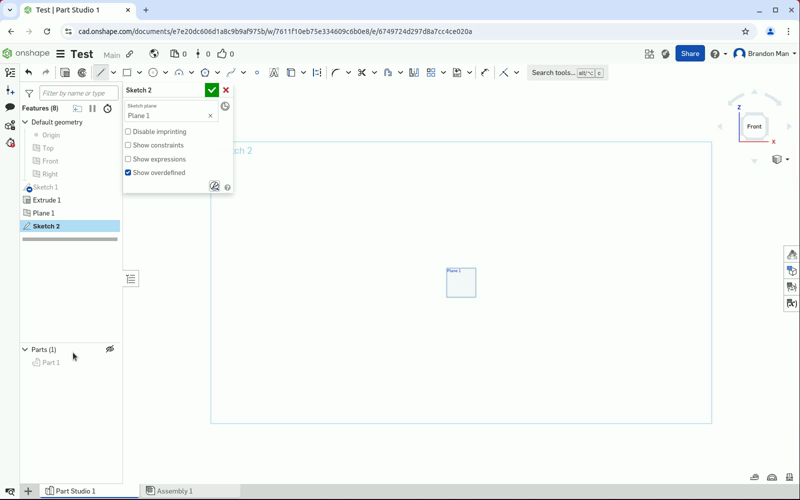
mouse_move(370, 355)
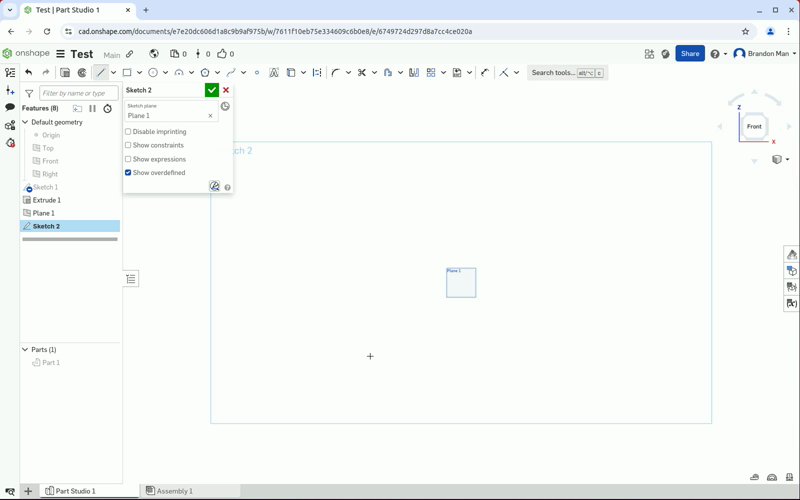
click(370, 355)
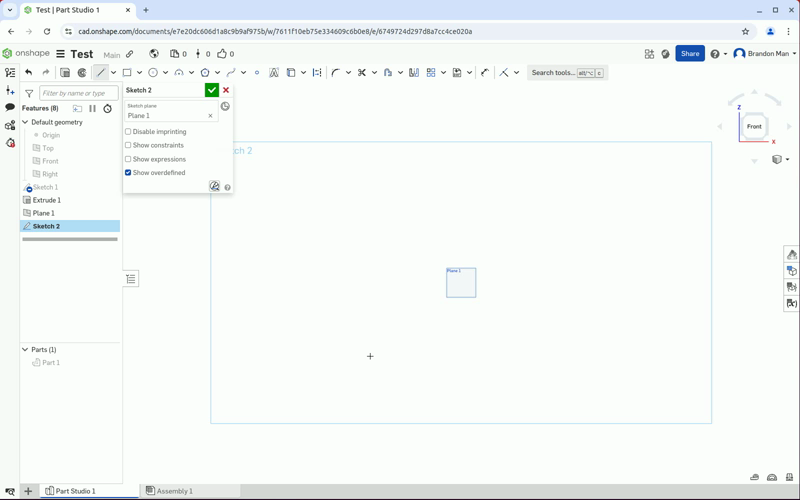
key_up(shift)
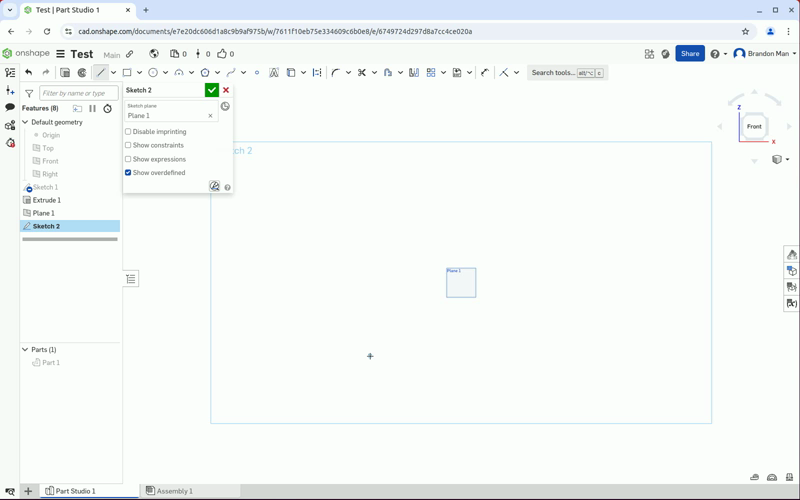
key_down(shift)
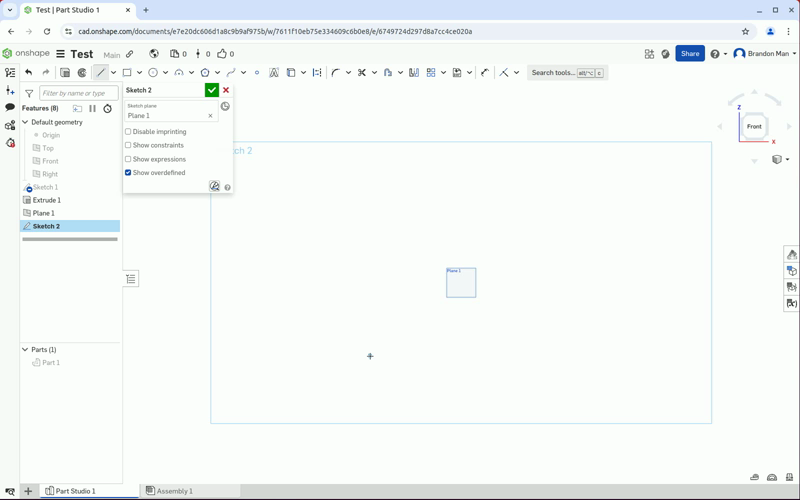
mouse_move(547, 355)
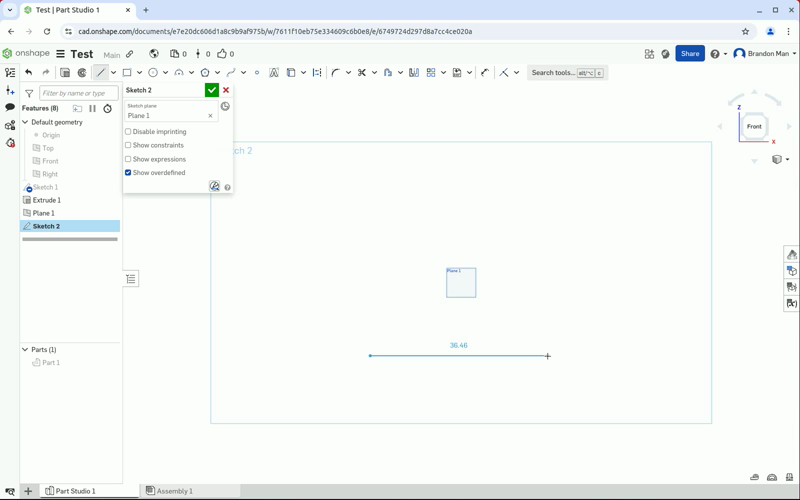
click(547, 355)
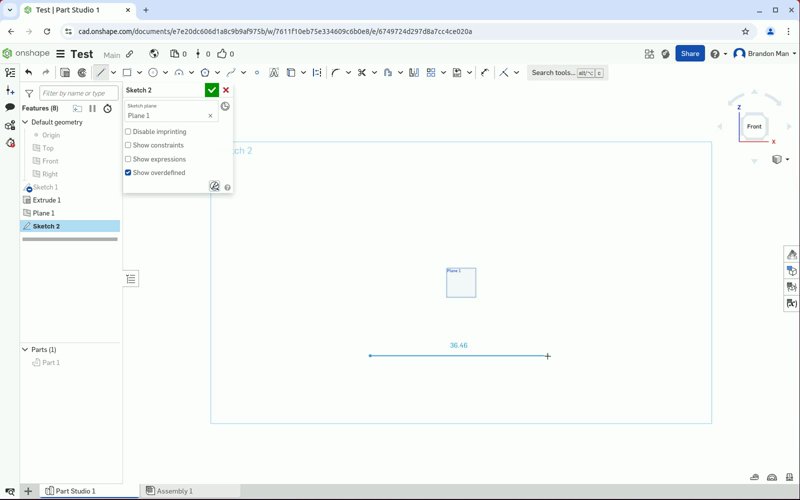
key_up(shift)
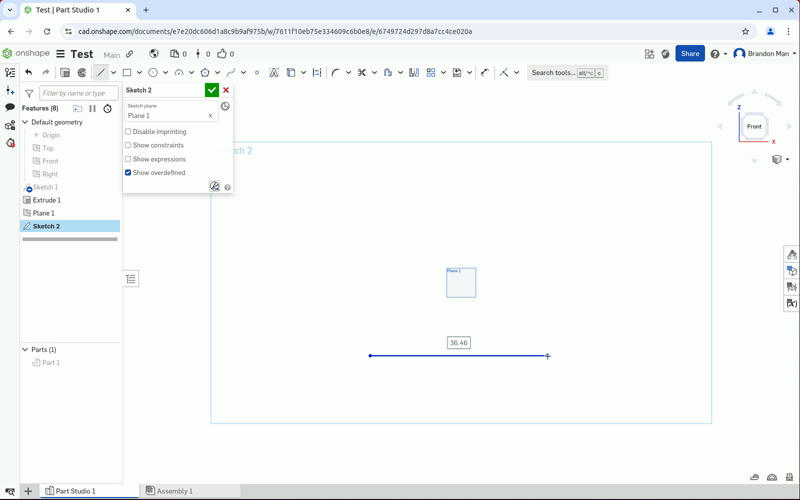
key_down(shift)
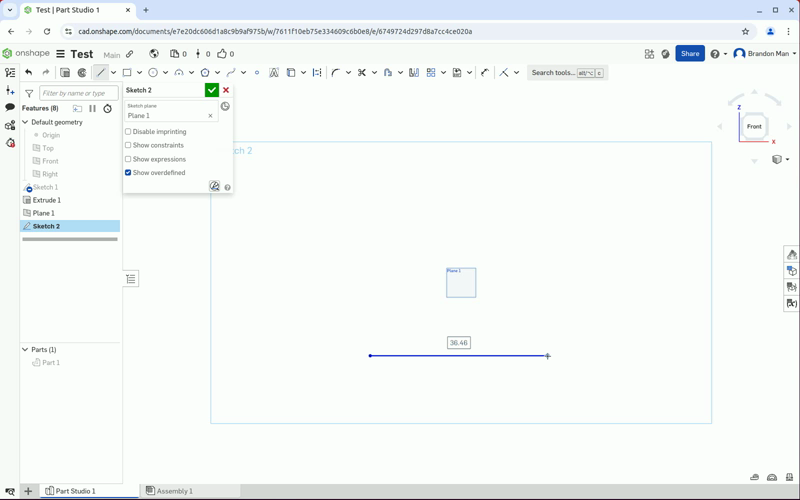
mouse_move(547, 206)
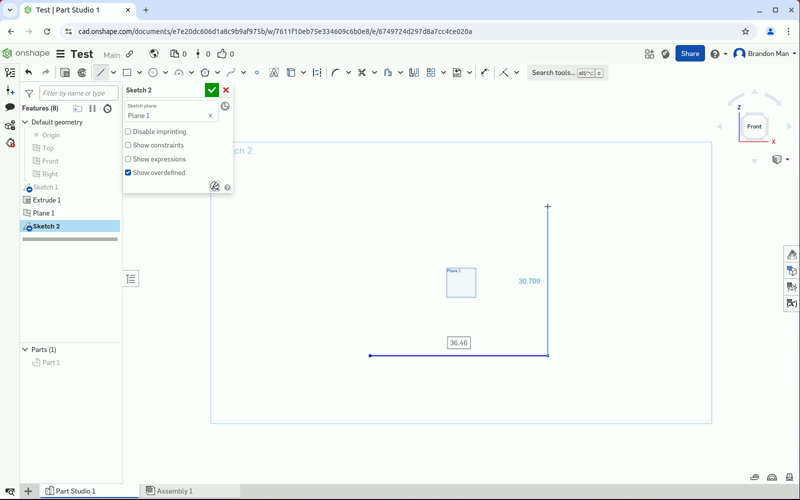
click(547, 206)
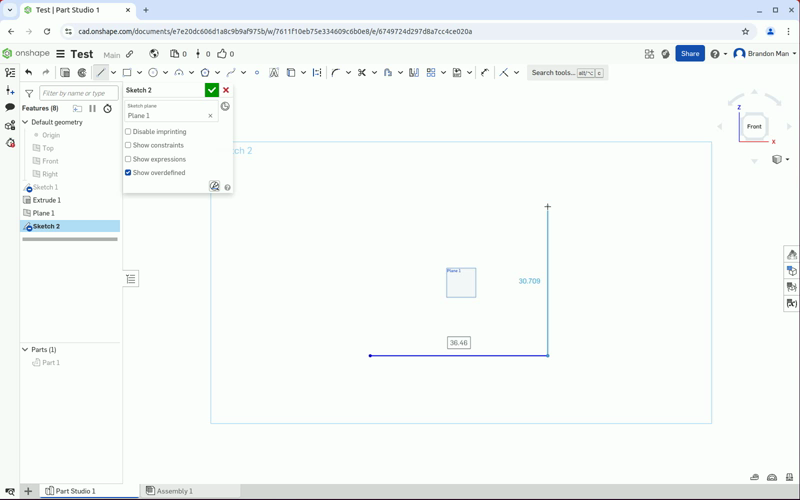
key_up(shift)
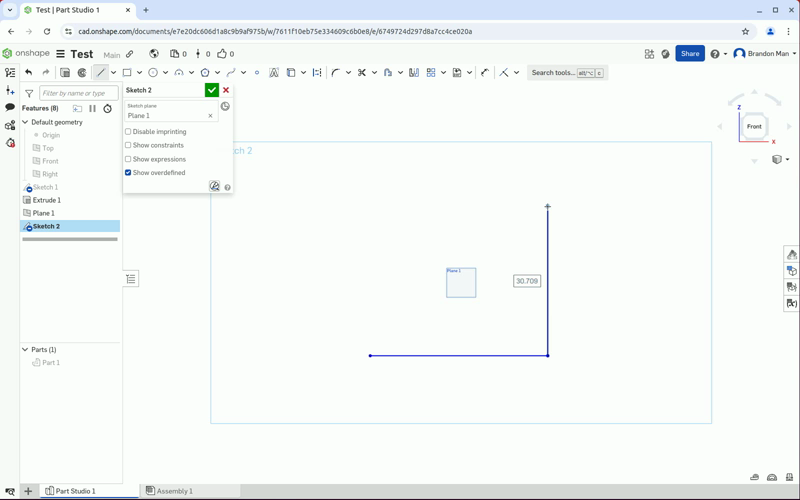
key_down(shift)
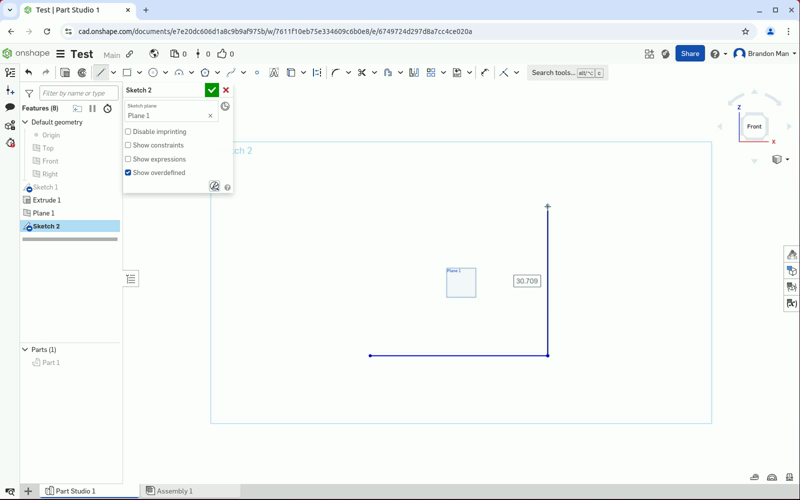
mouse_move(370, 206)
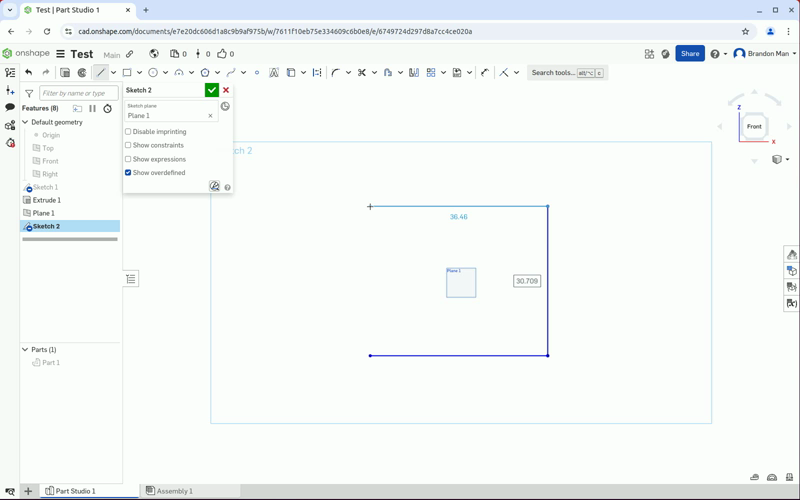
click(370, 206)
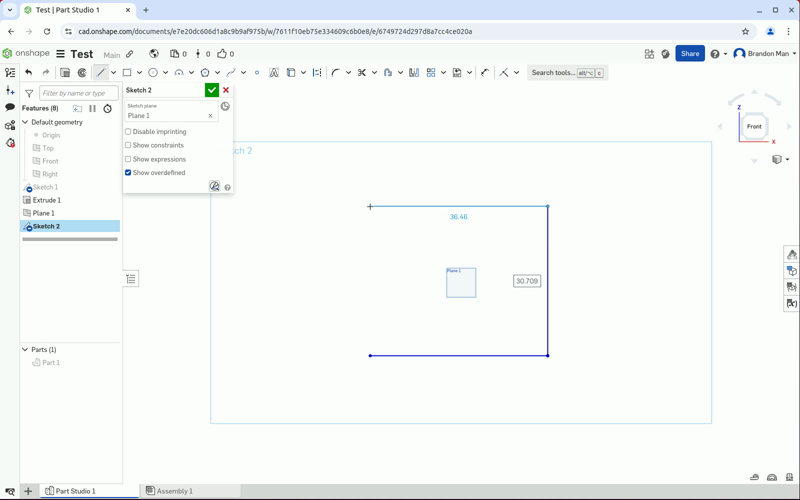
key_up(shift)
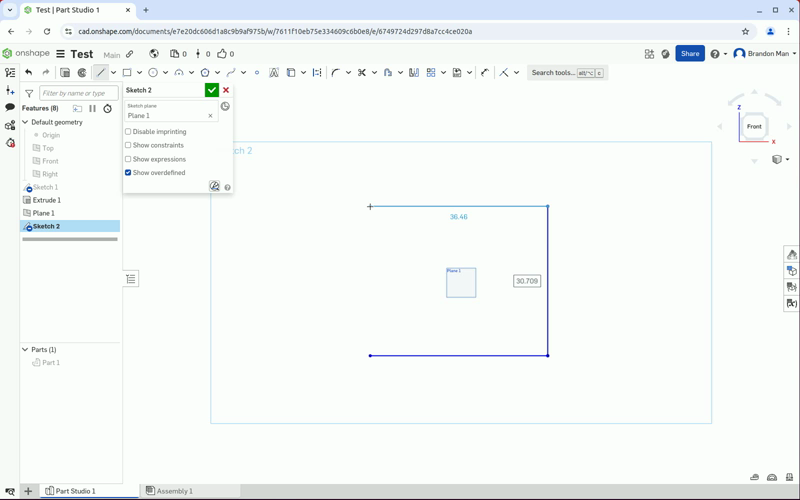
key_down(shift)
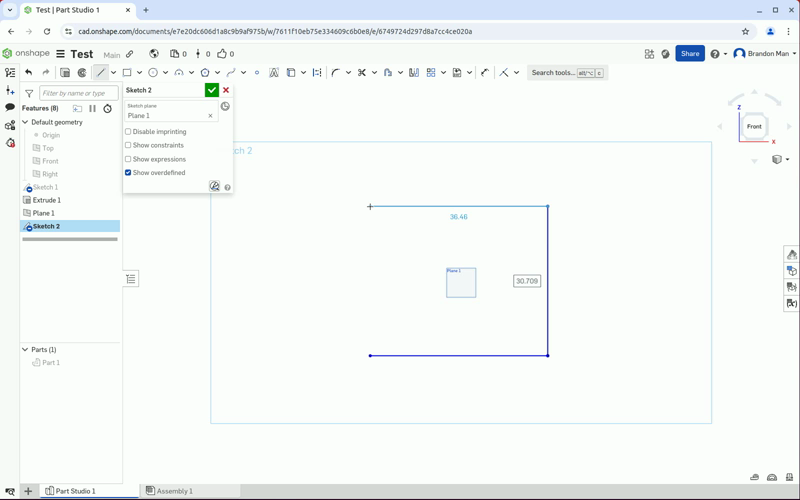
mouse_move(370, 355)
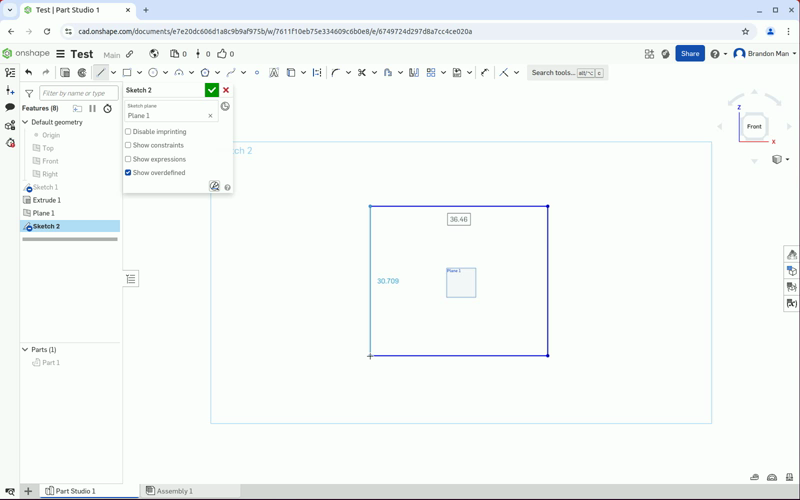
key_up(shift)
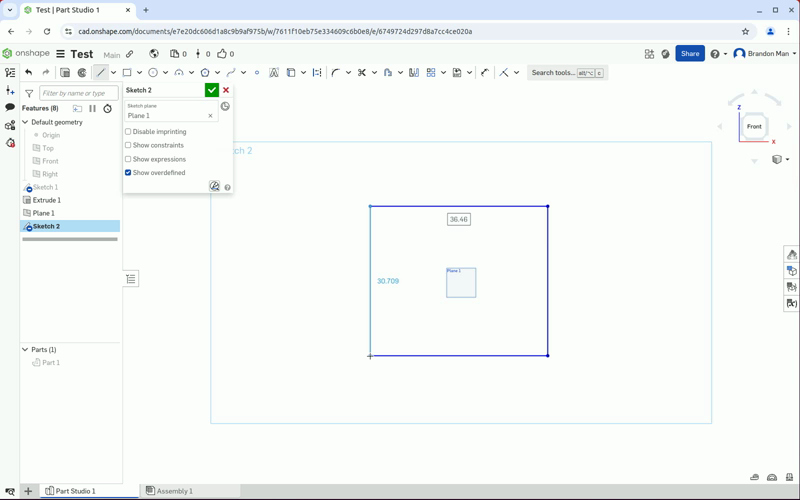
click(370, 355)
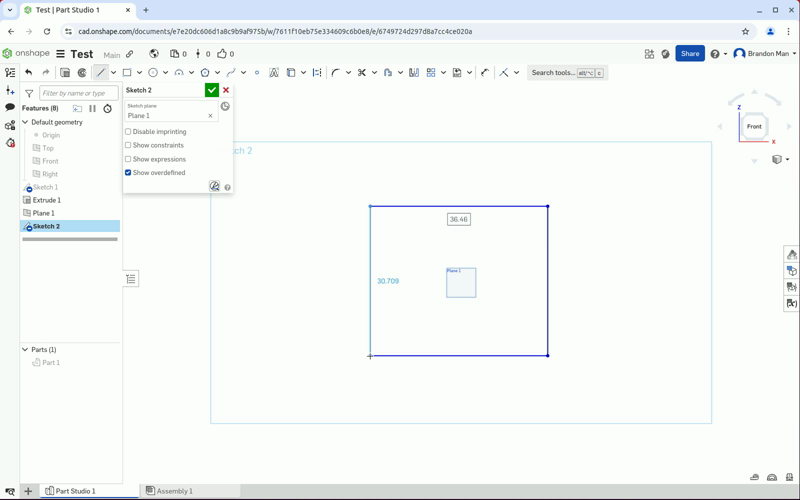
key(esc)
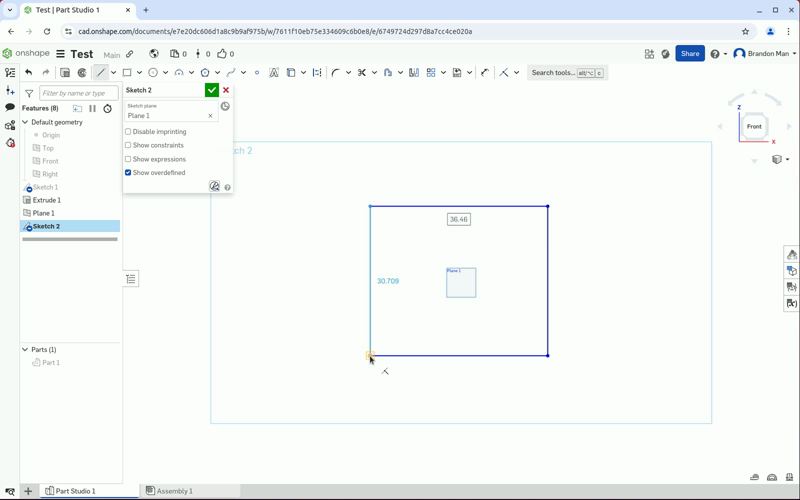
mouse_move(442, 266)
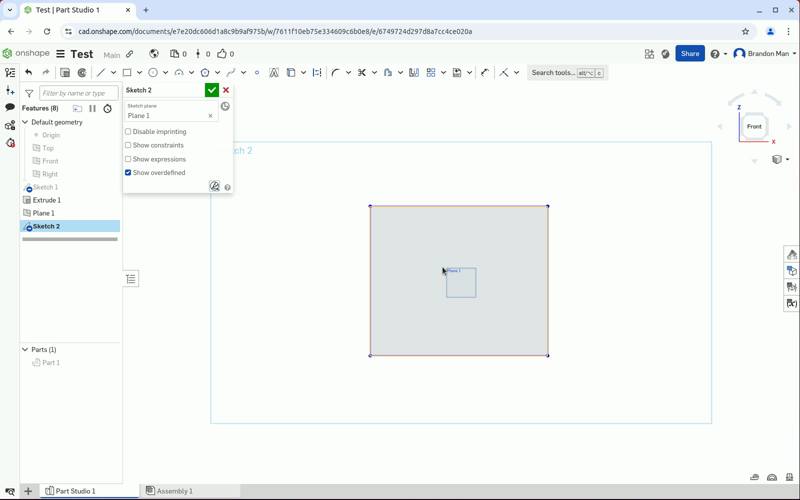
click(442, 266)
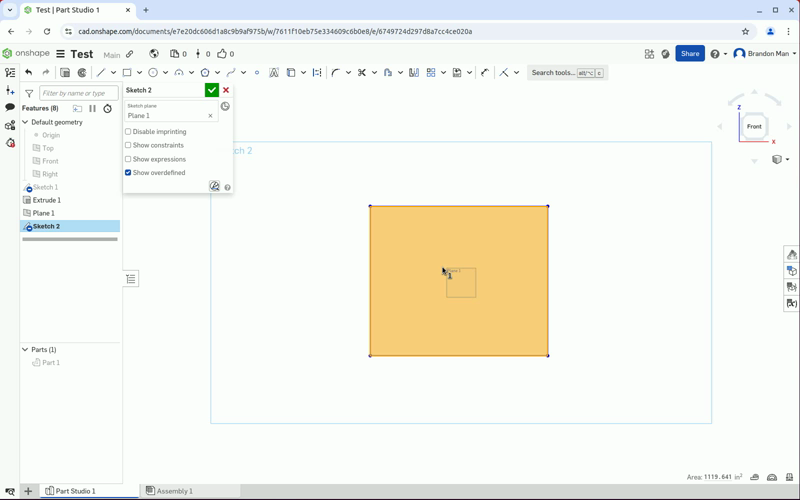
mouse_move(73, 352)
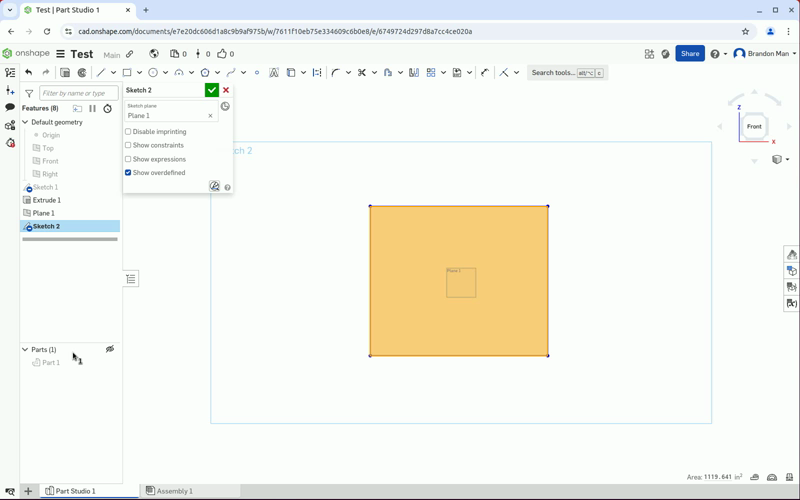
key(shift+y)
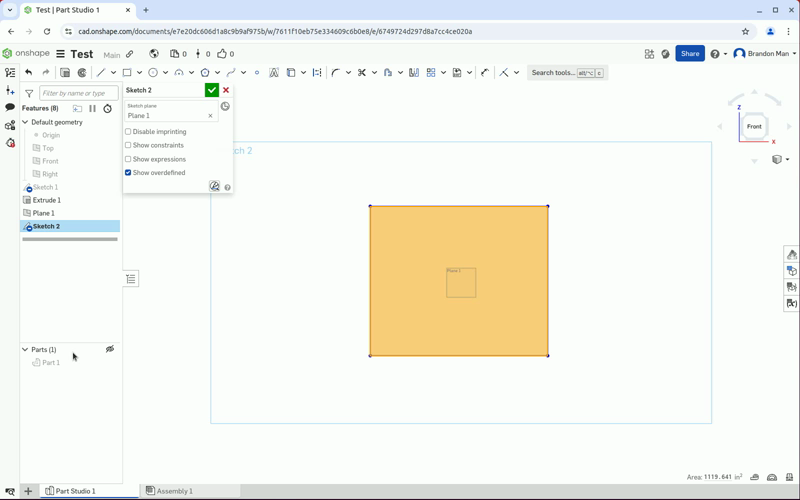
key(shift+e)
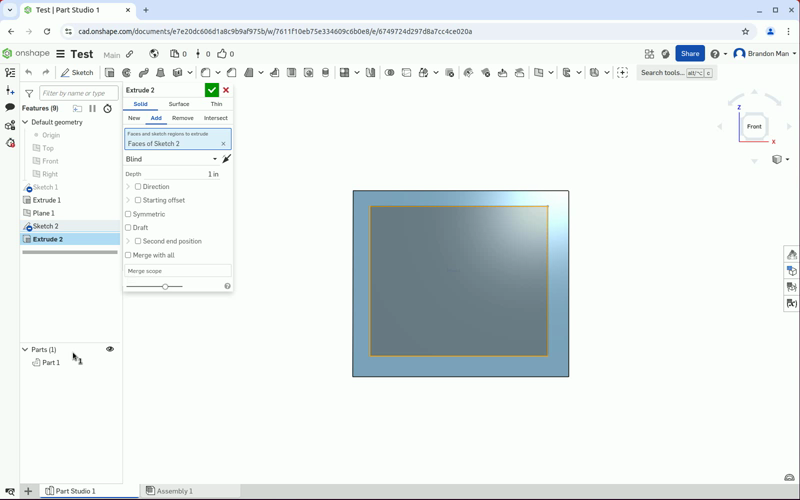
mouse_move(143, 106)
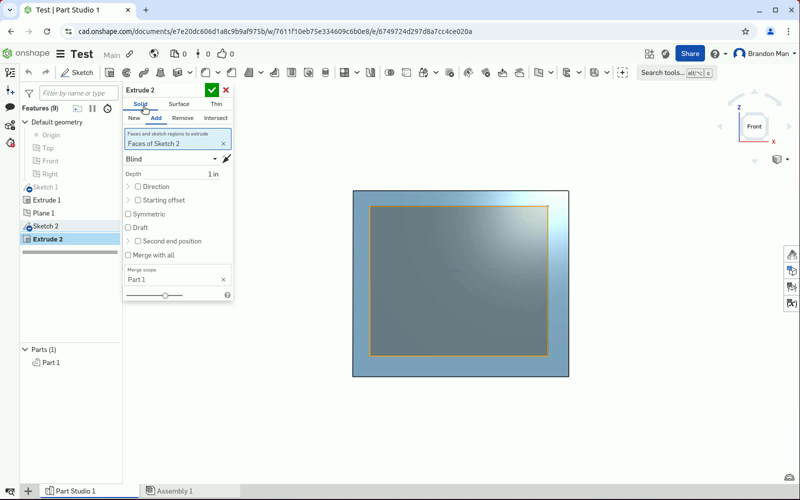
click(143, 106)
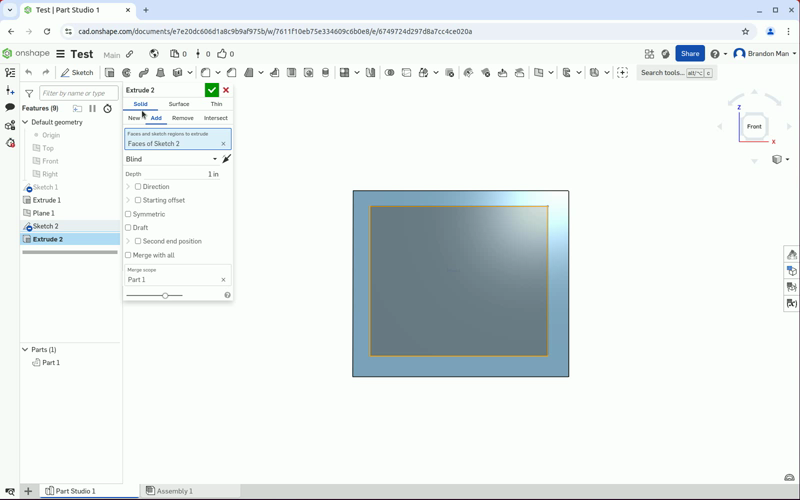
mouse_move(137, 120)
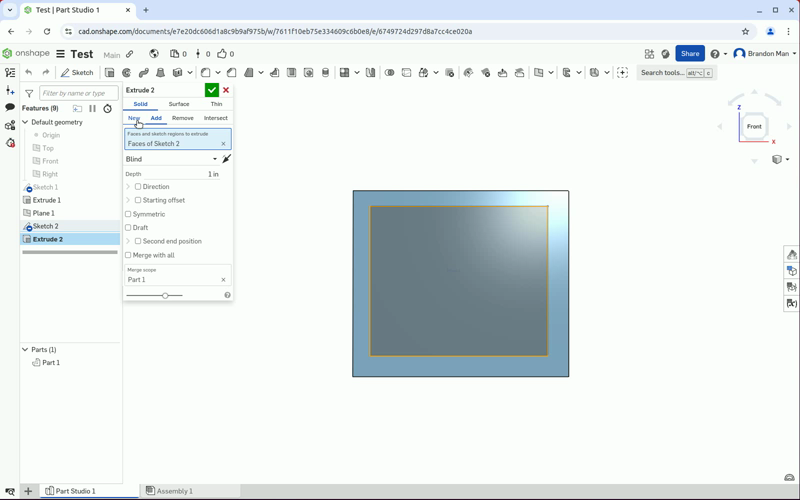
click(137, 120)
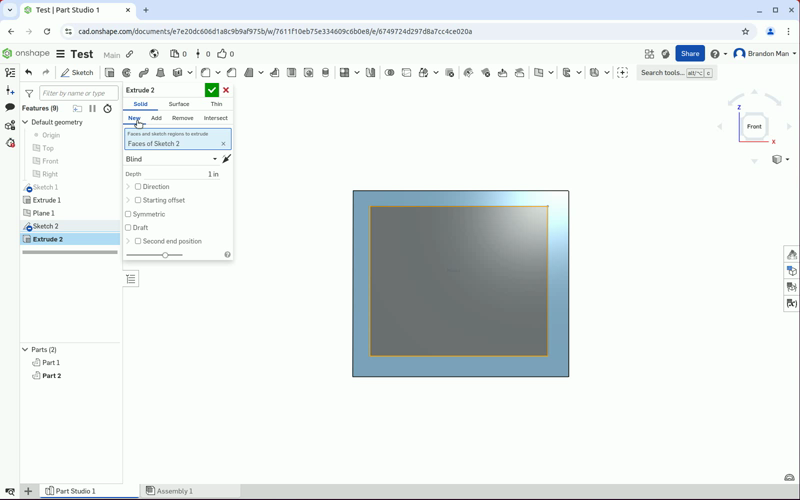
key(tab, 4)
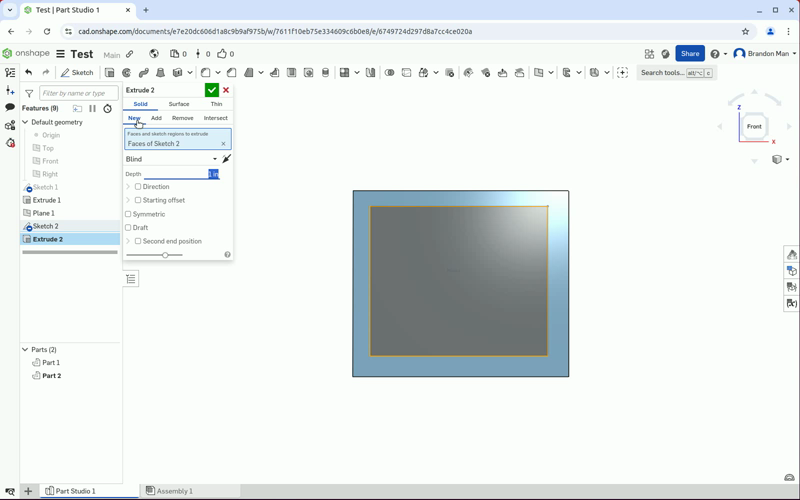
text(3.851)
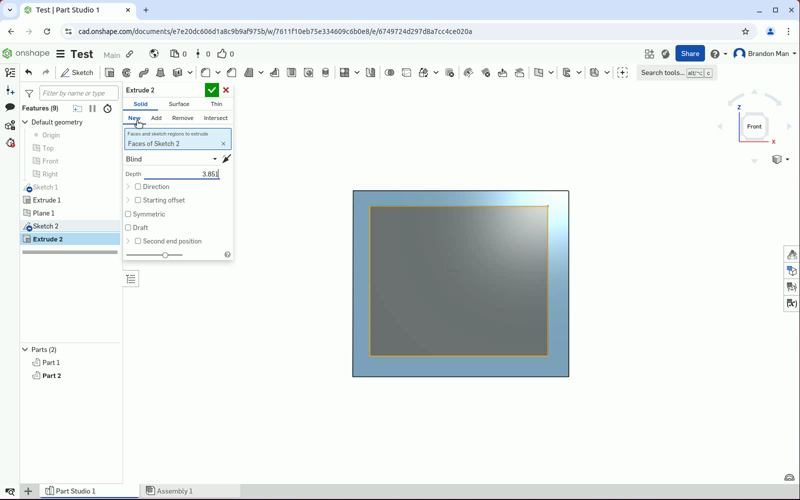
key(enter)
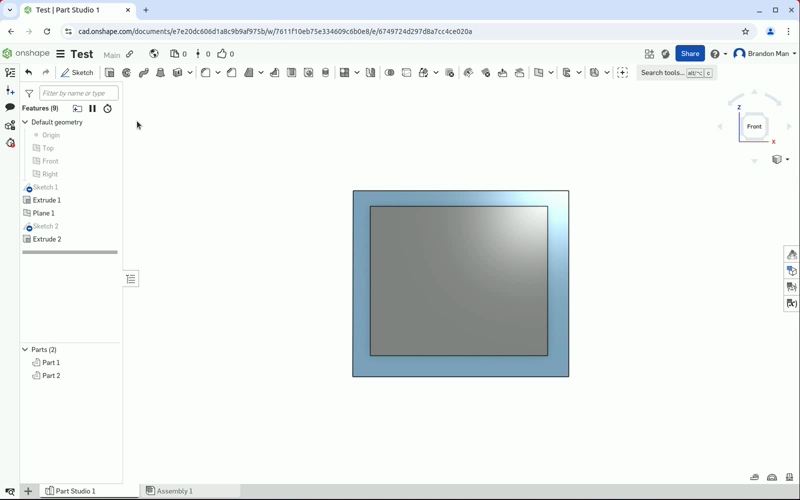
key(shift+h)
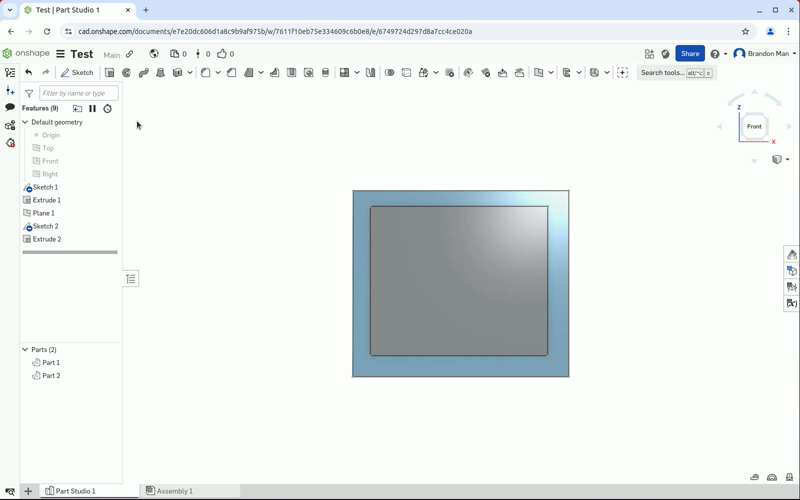
key(shift+h)
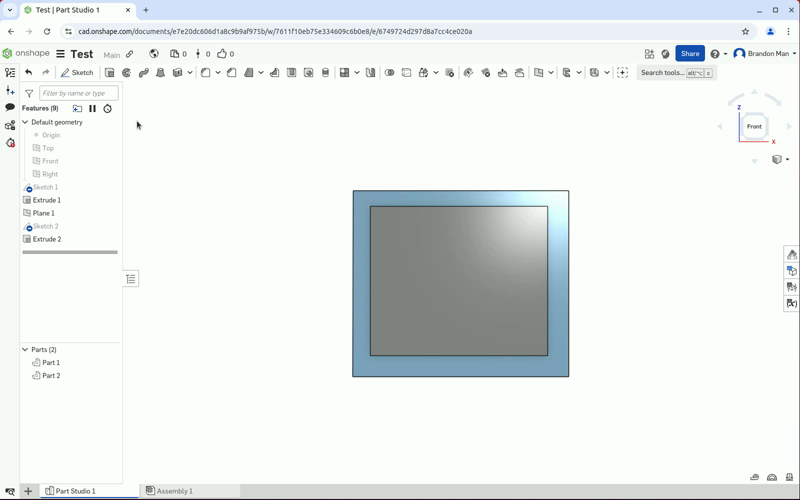
mouse_move(73, 189)
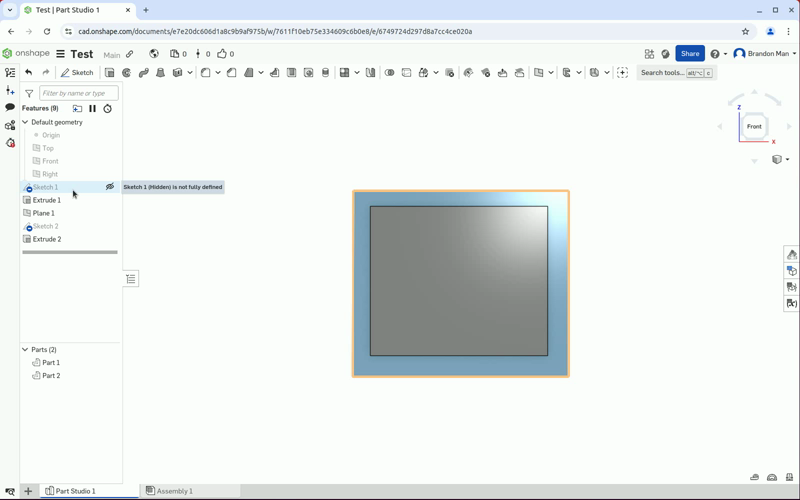
click(73, 189)
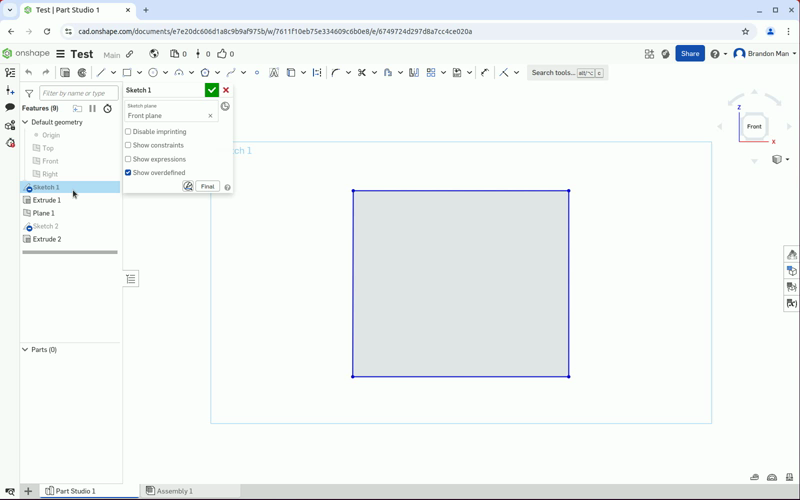
mouse_move(229, 92)
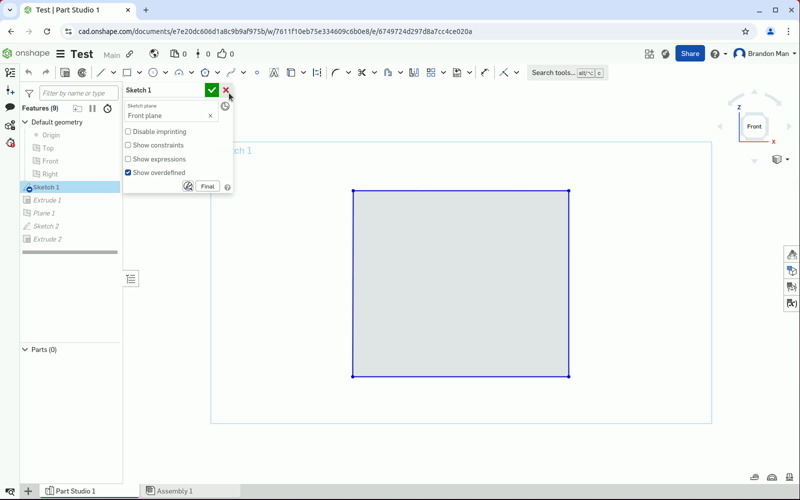
click(229, 92)
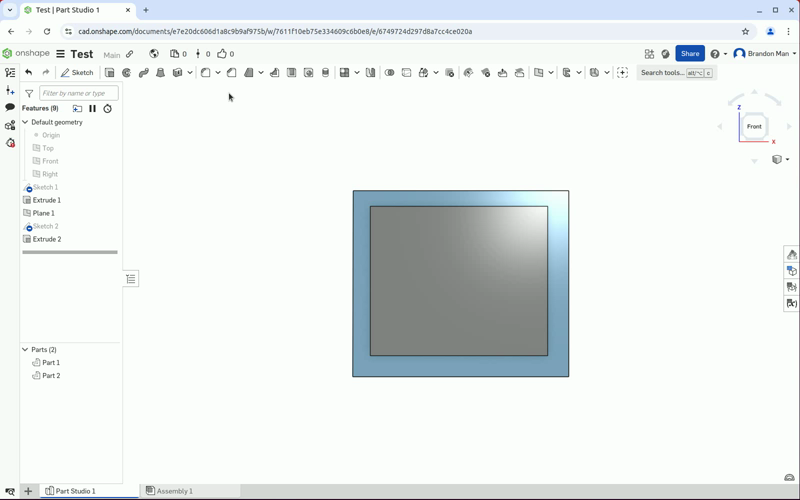
mouse_move(541, 75)
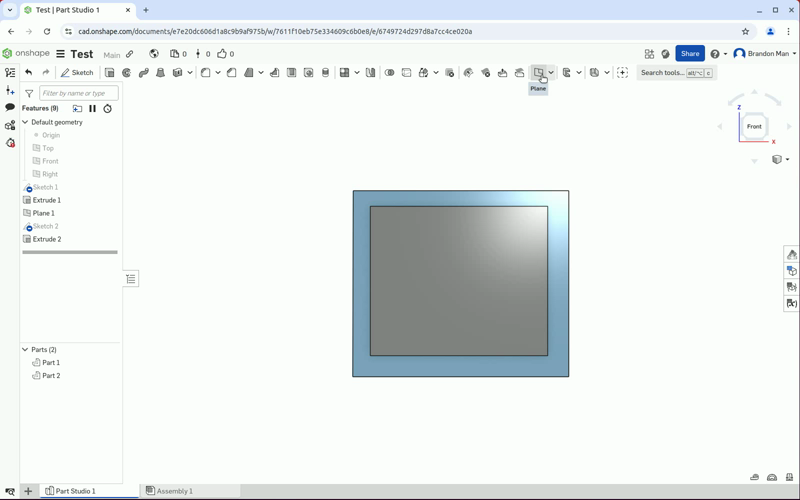
click(541, 75)
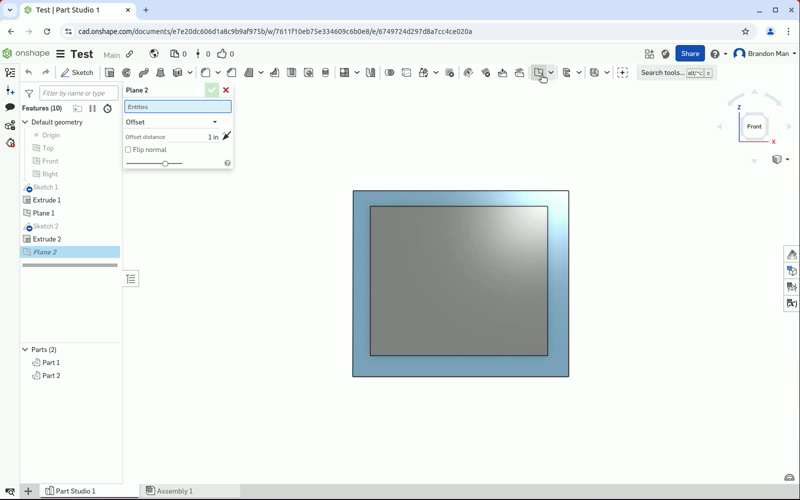
mouse_move(73, 163)
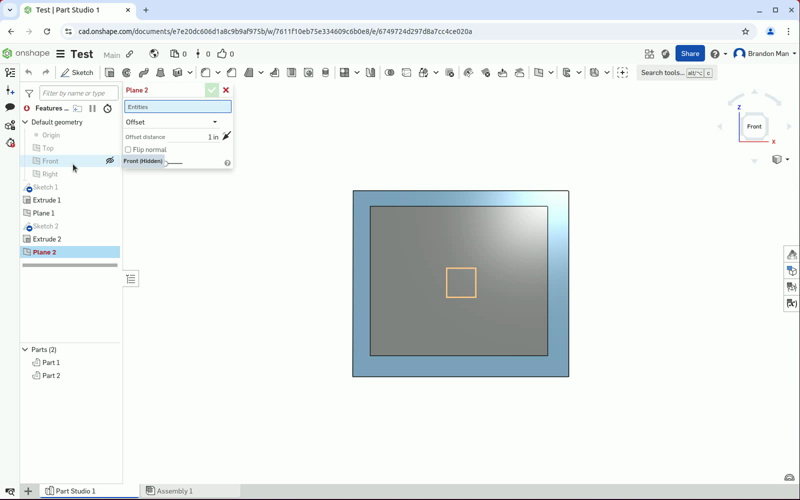
click(73, 163)
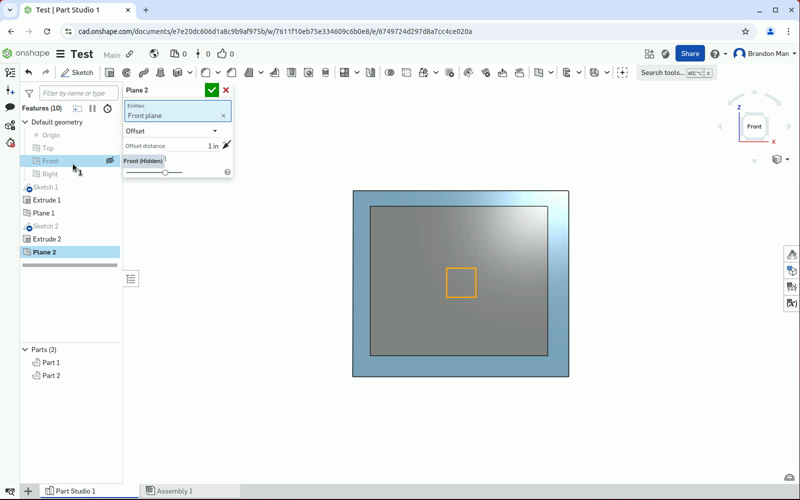
key(tab, 2)
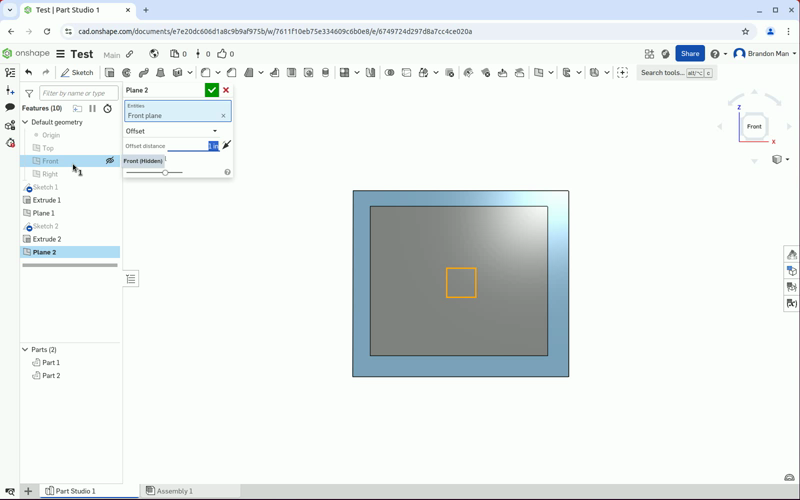
text(20.212)
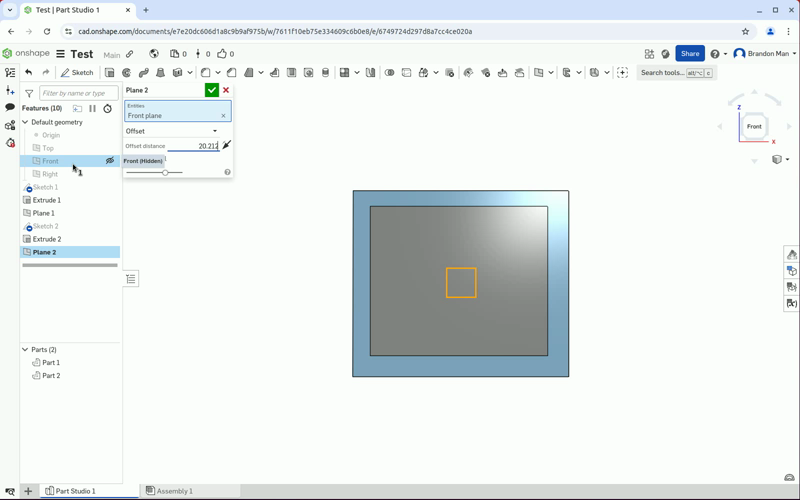
key(enter, 2)
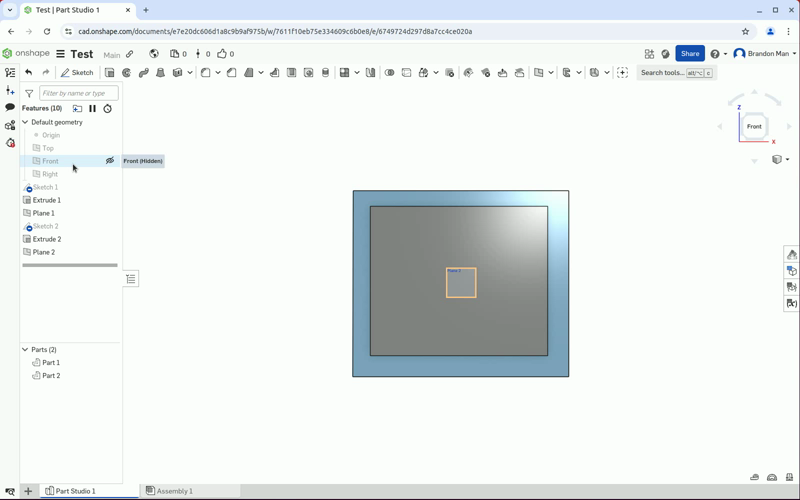
key(shift+s)
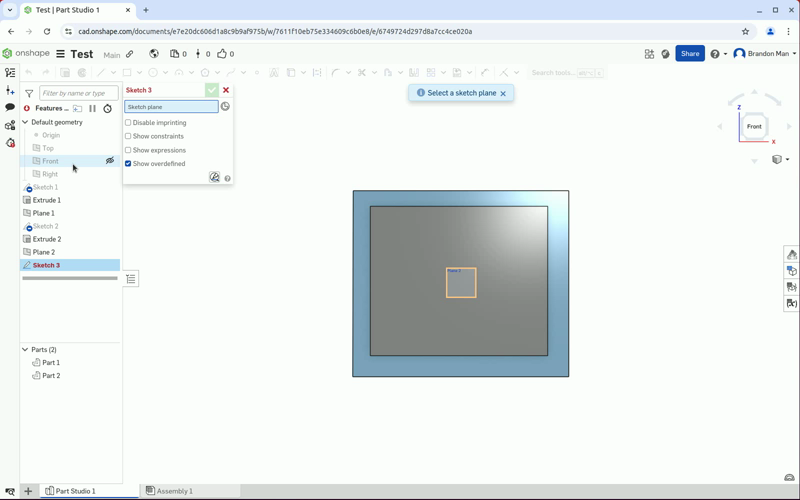
mouse_move(73, 254)
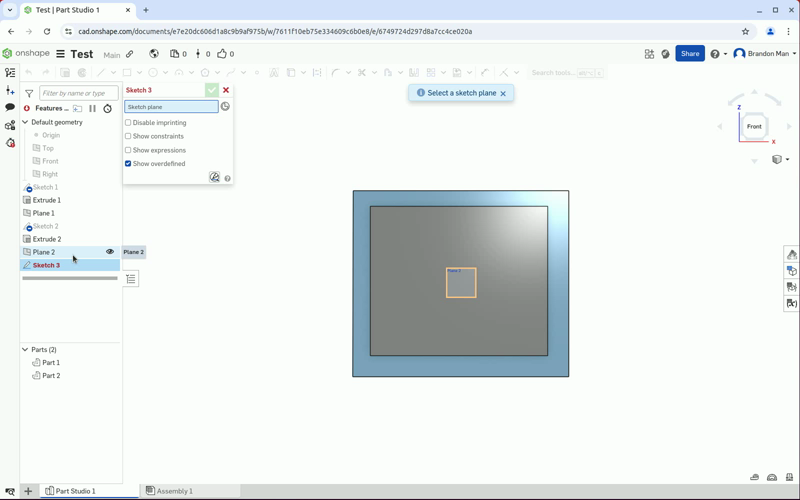
click(73, 254)
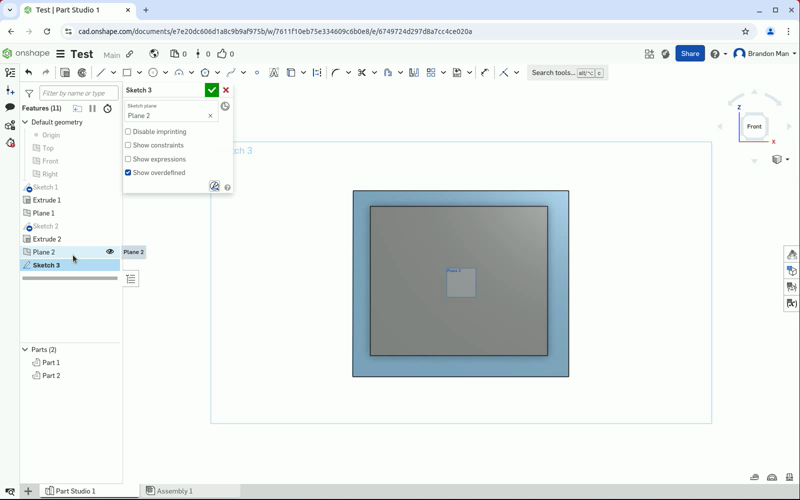
mouse_move(73, 352)
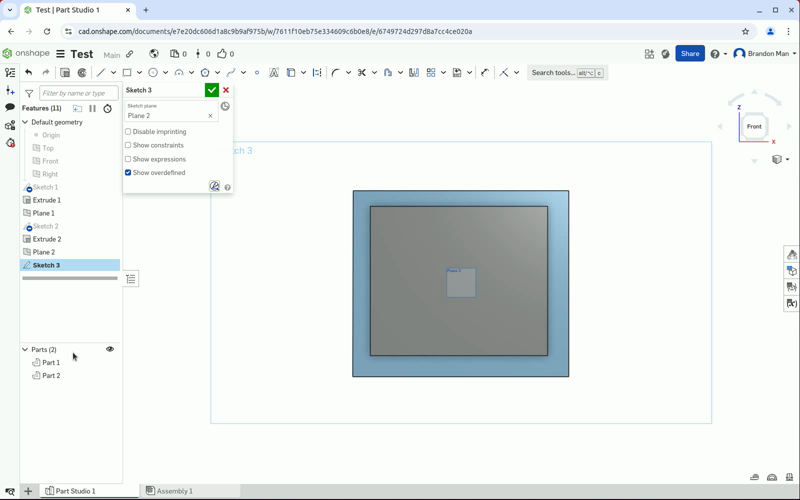
key(y)
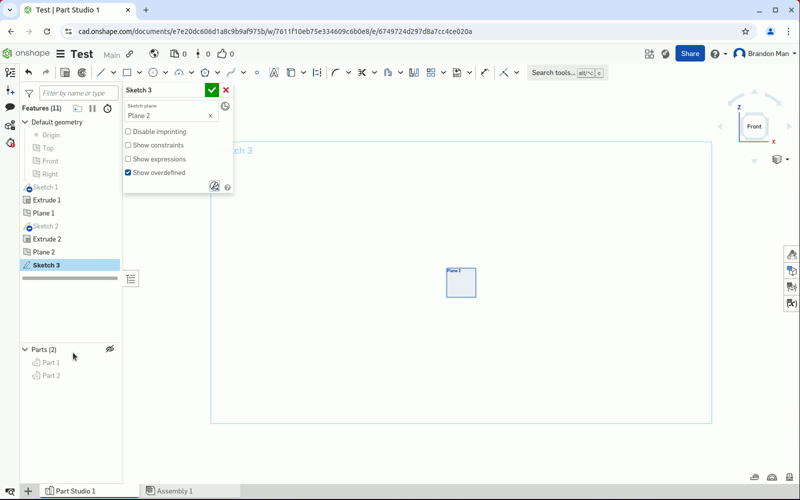
key(c)
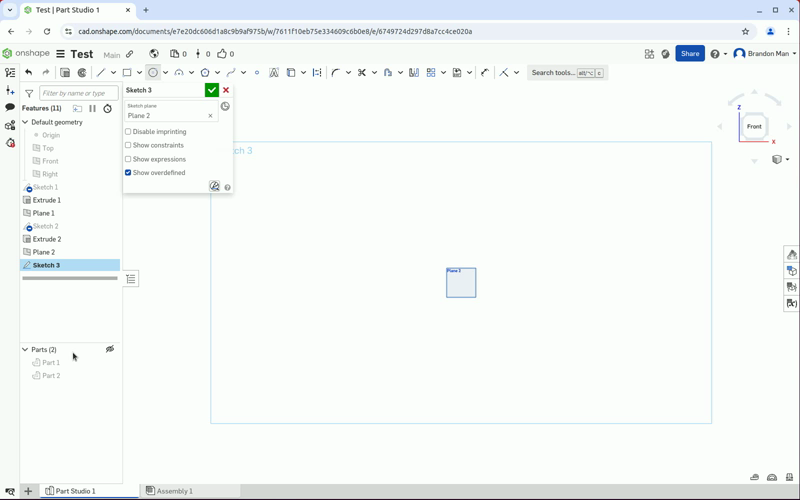
key_down(shift)
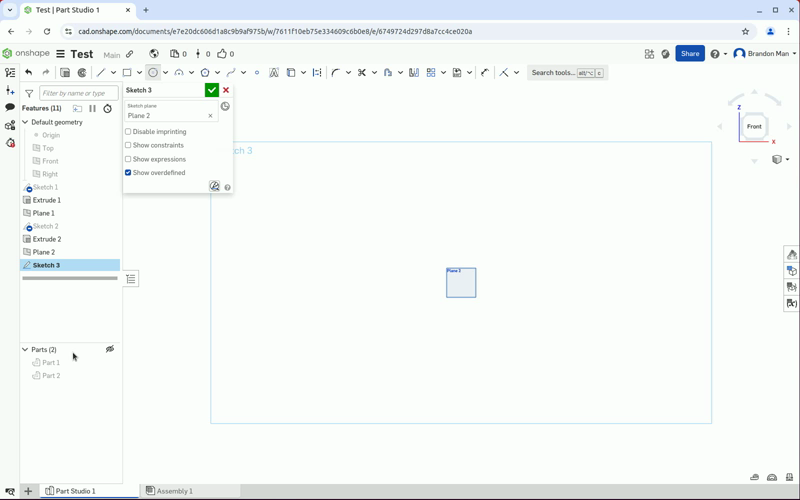
mouse_move(460, 282)
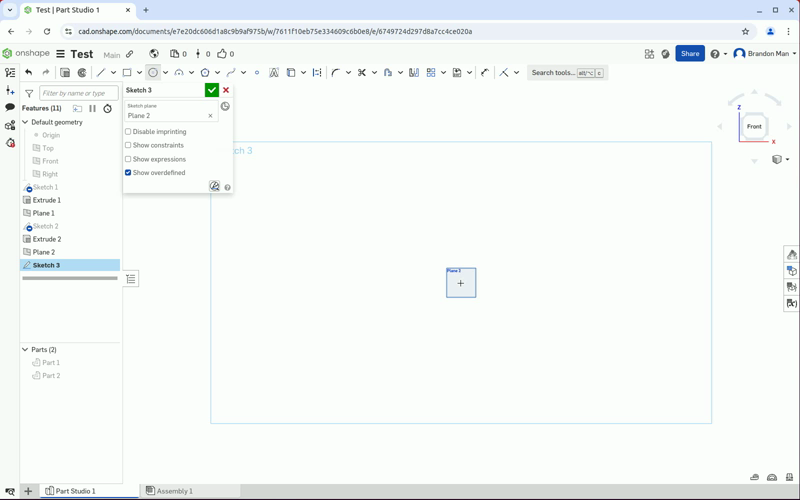
click(460, 282)
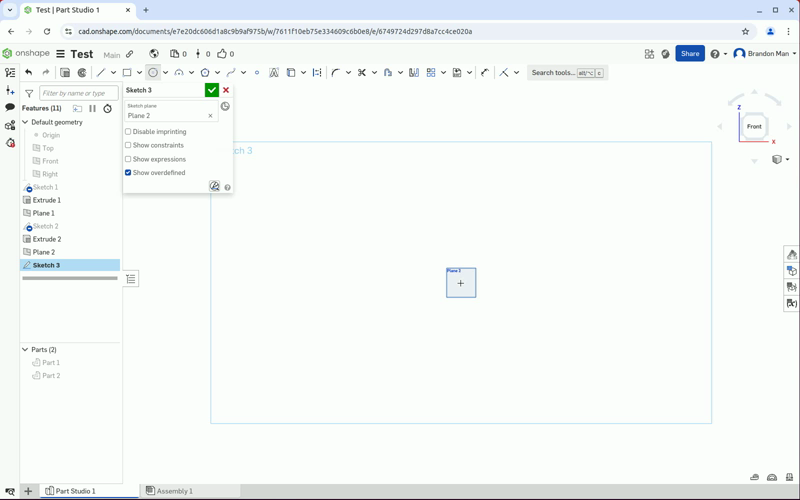
key_up(shift)
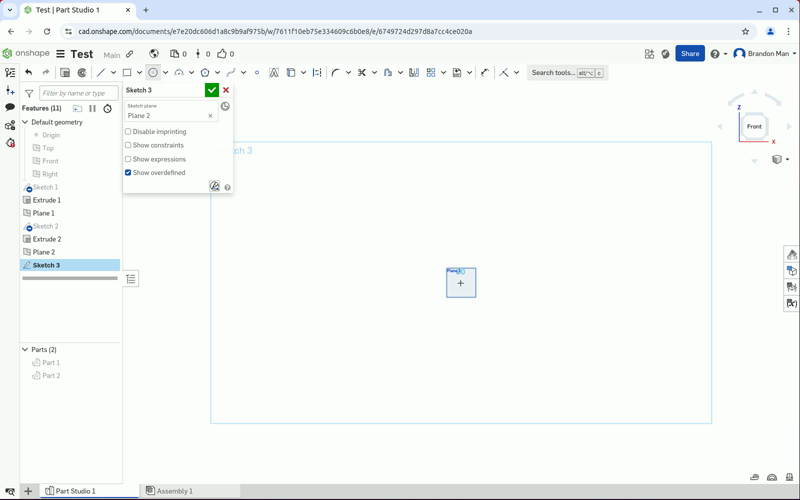
mouse_move(517, 282)
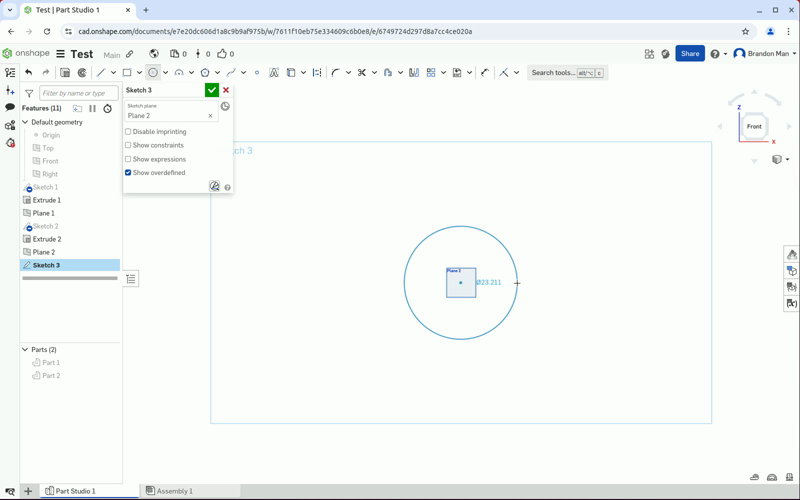
click(517, 282)
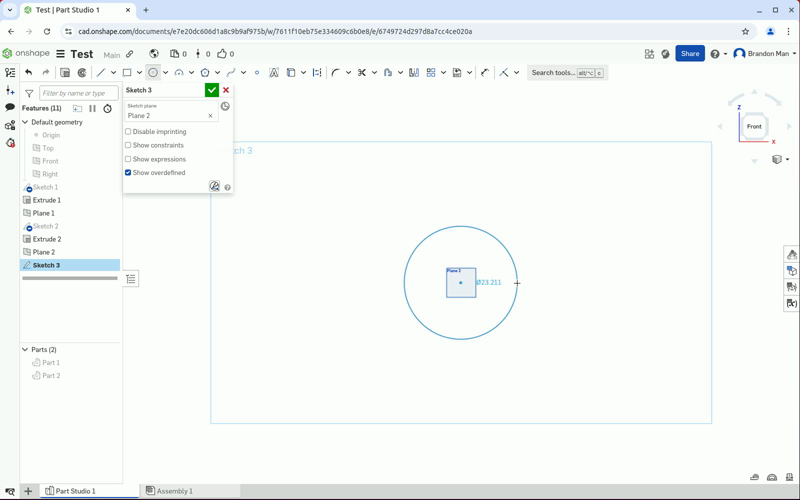
key(esc)
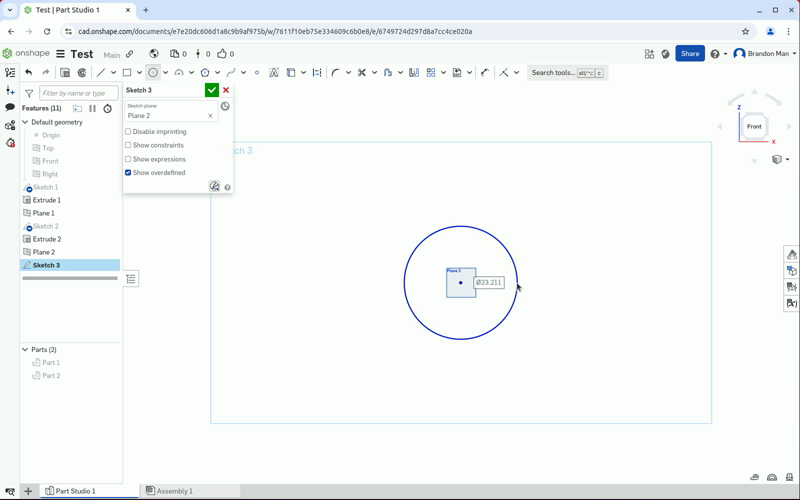
mouse_move(460, 244)
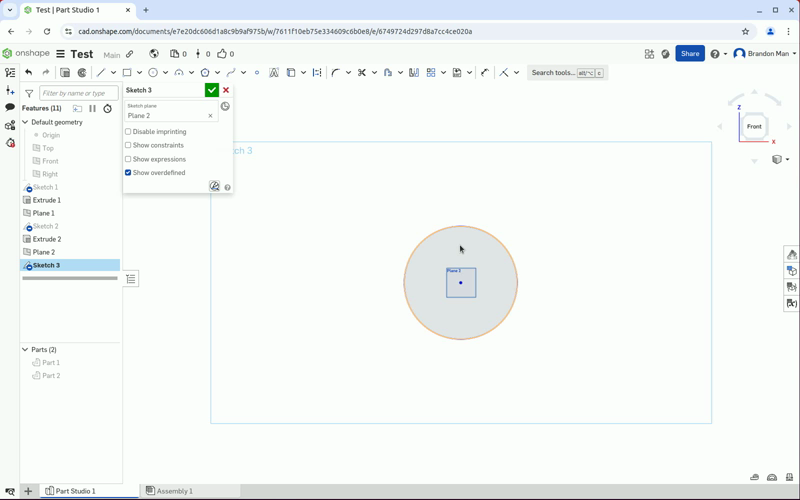
click(460, 244)
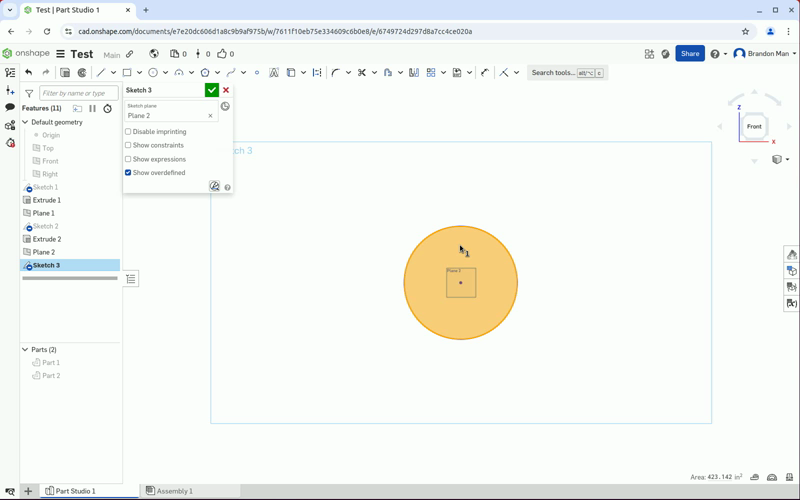
mouse_move(73, 352)
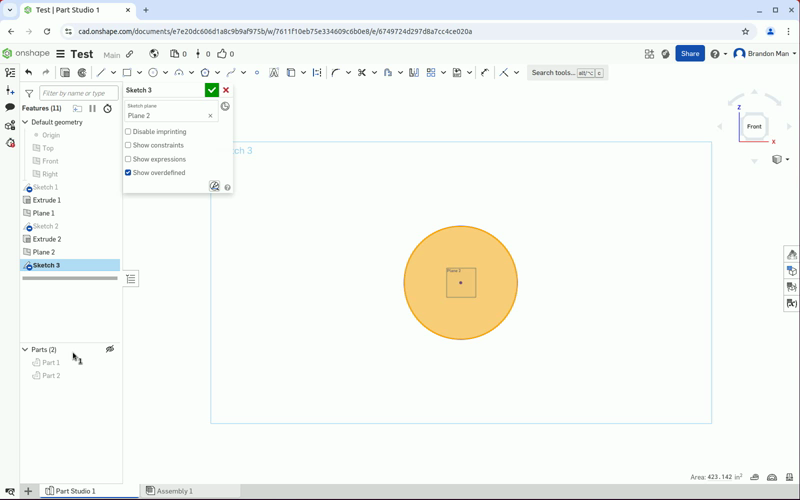
key(shift+y)
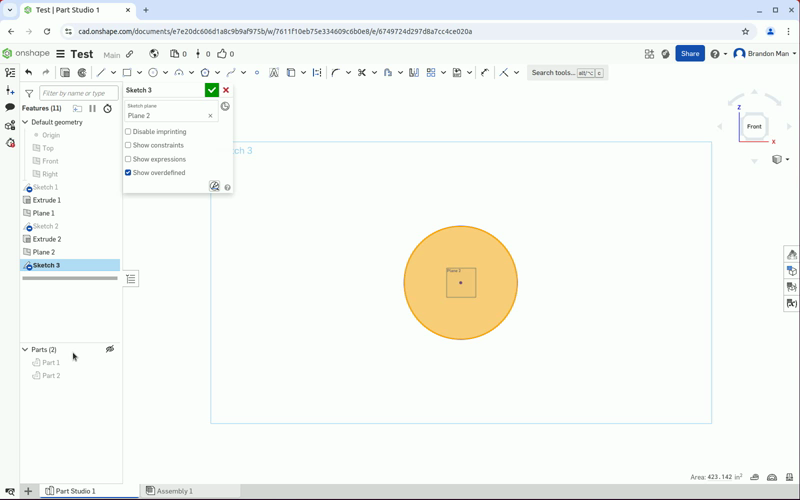
key(shift+e)
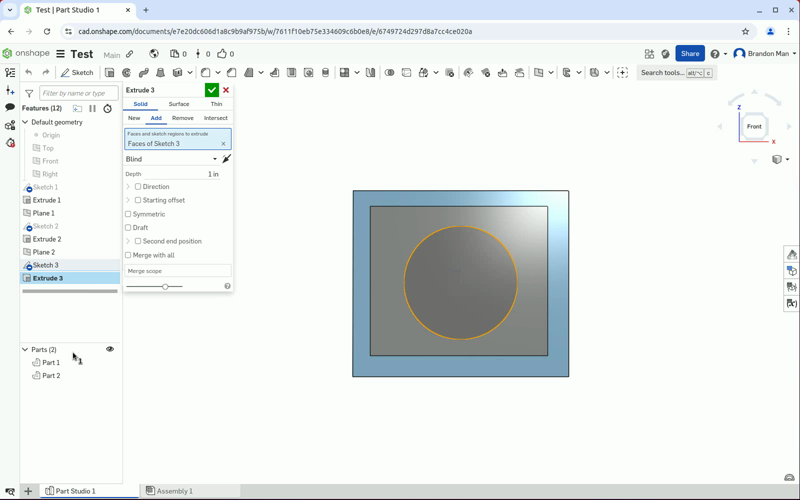
mouse_move(143, 106)
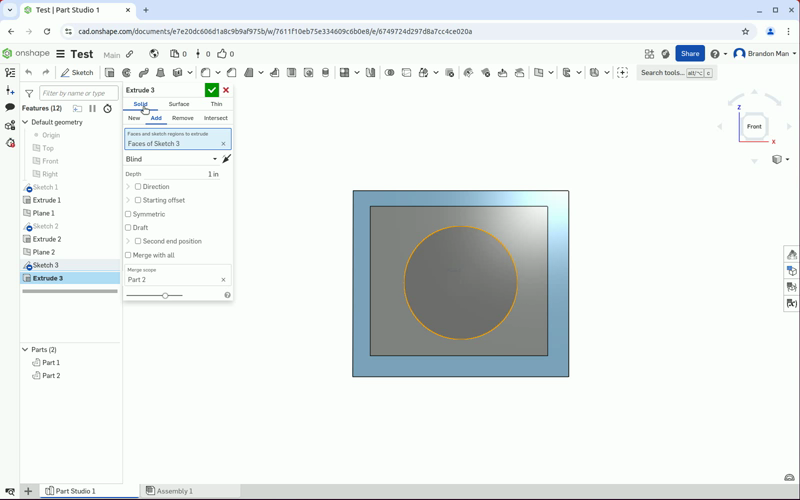
click(143, 106)
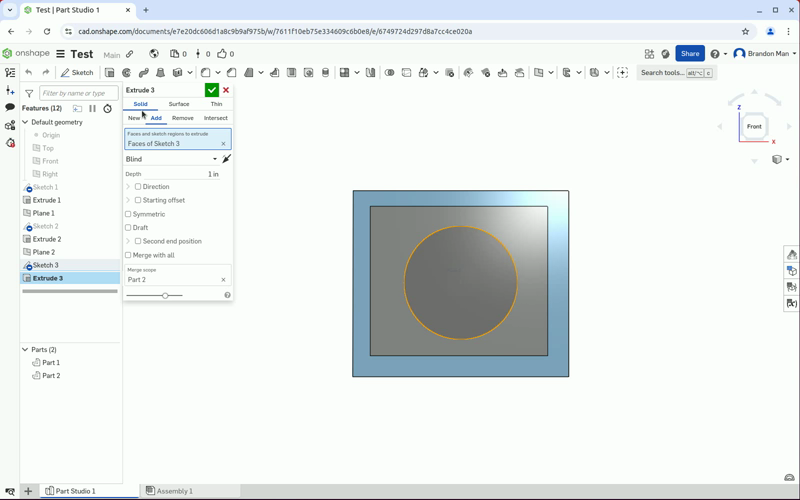
mouse_move(137, 120)
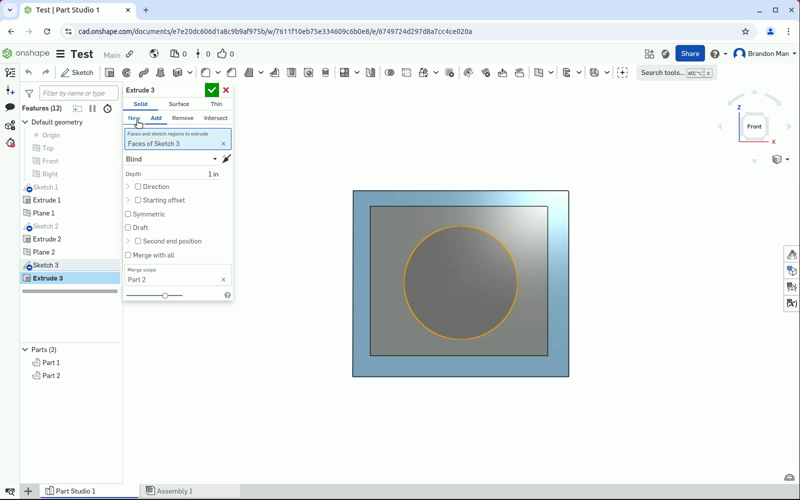
click(137, 120)
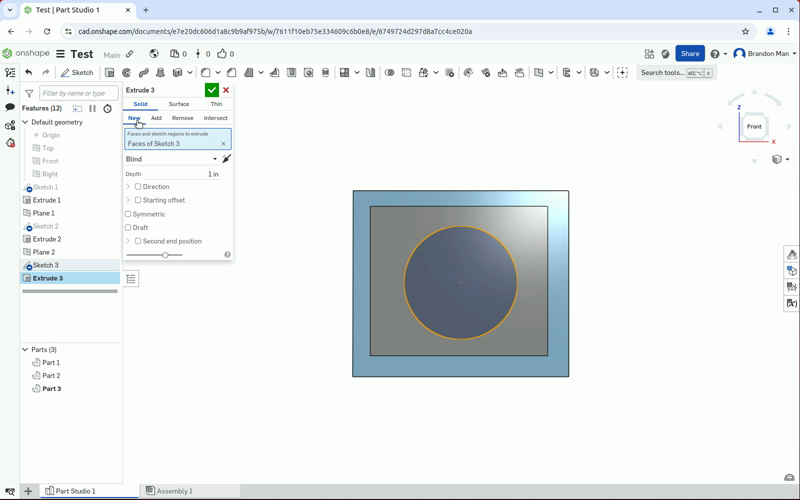
key(tab, 4)
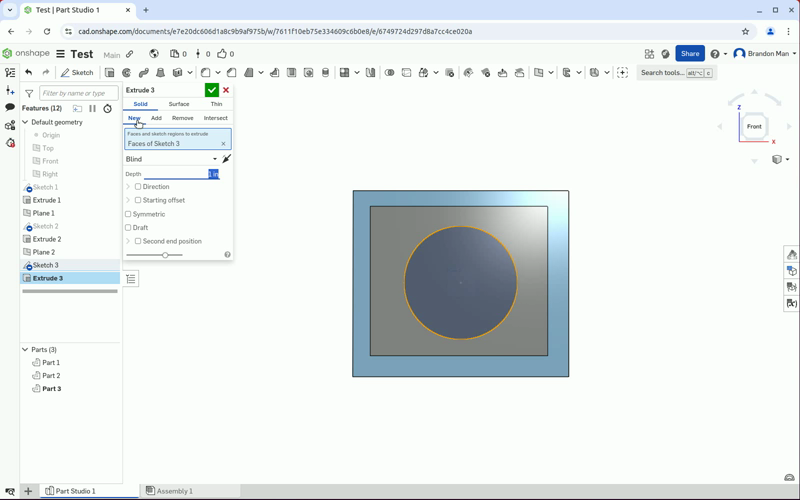
text(2.889)
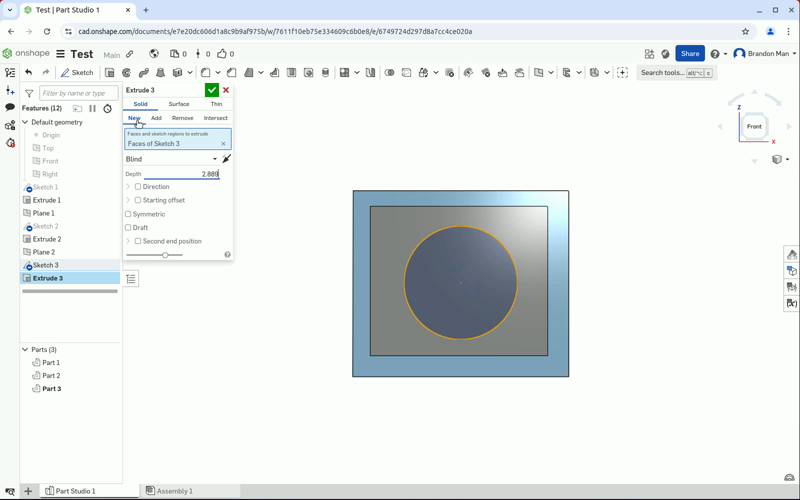
key(enter)
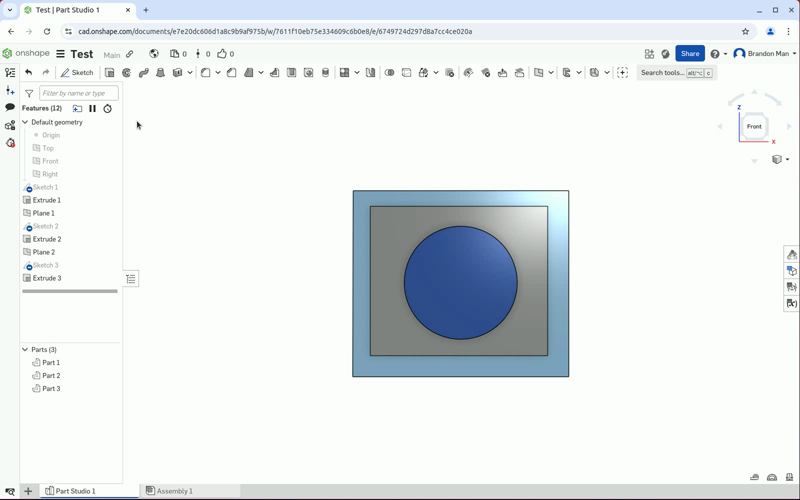
key(shift+h)
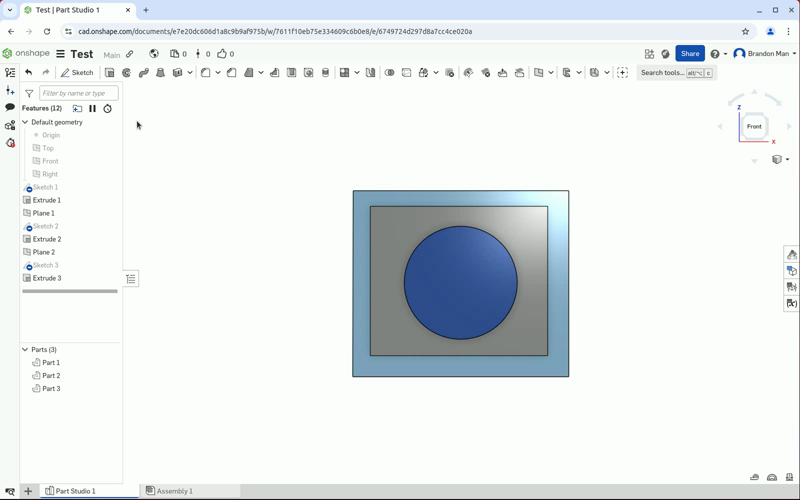
key(shift+h)
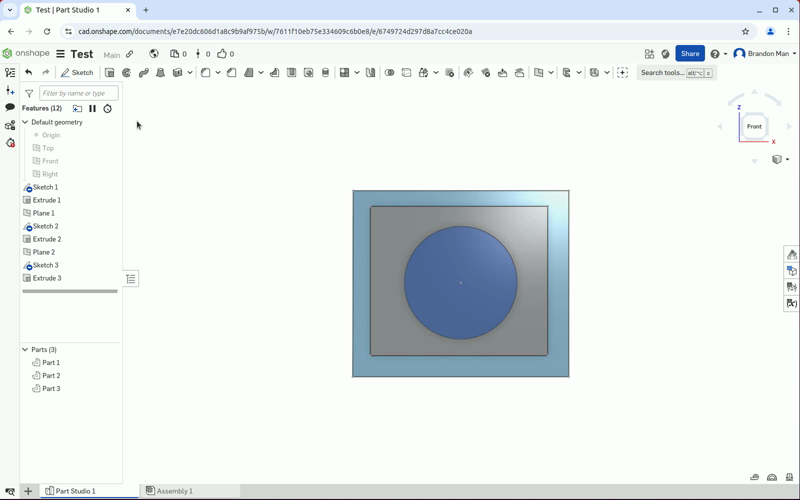
key(shift+7)
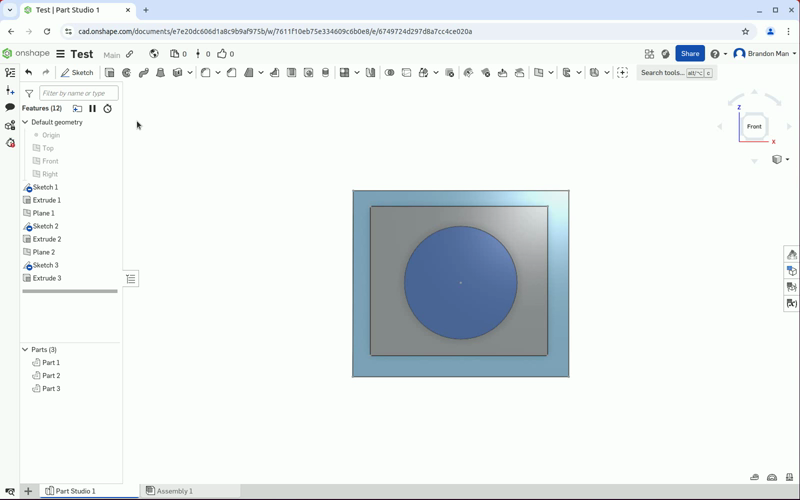
key(left, 2)
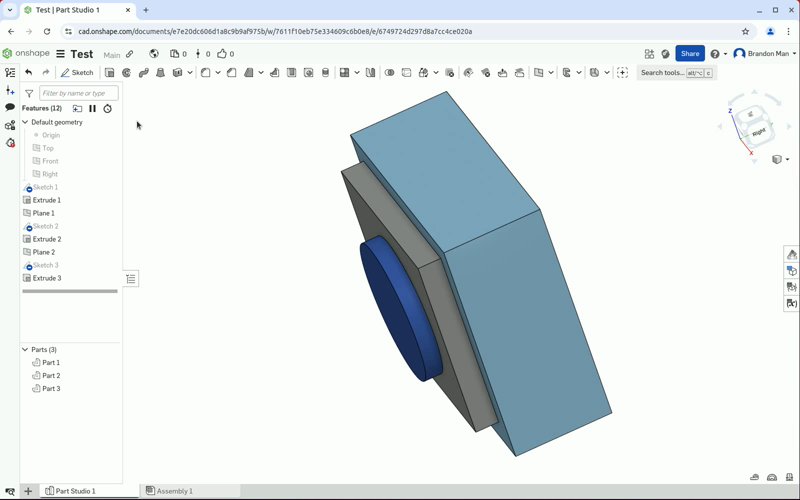
key(down, 2)
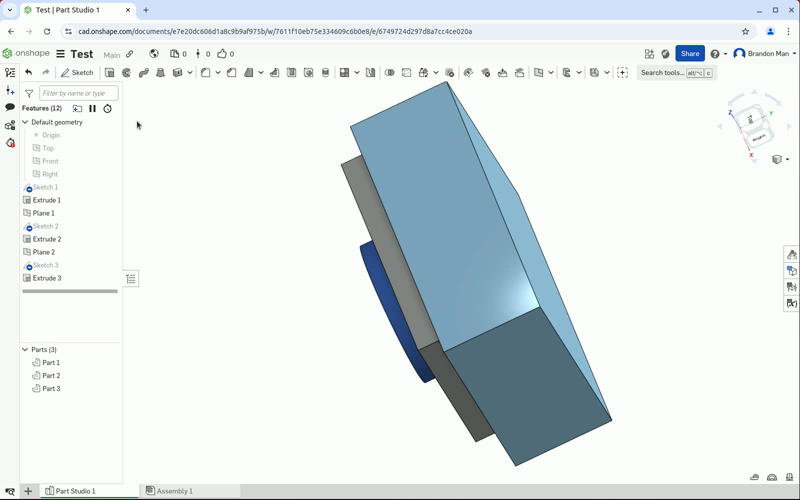
key(up, 2)
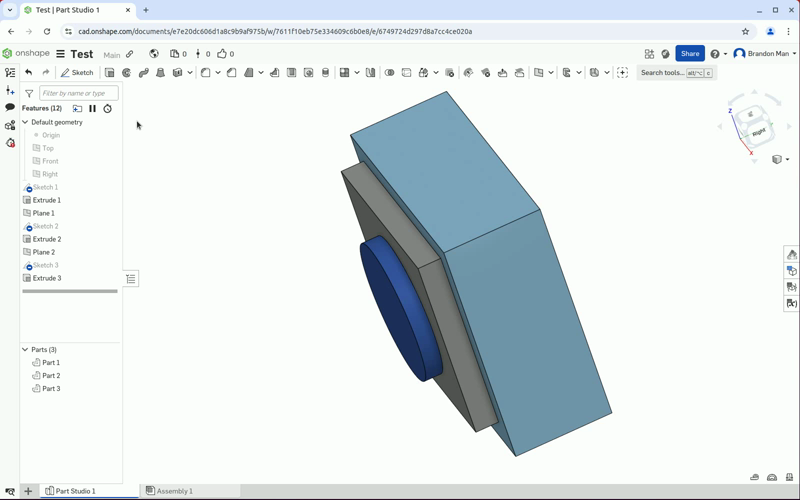
key(right, 2)
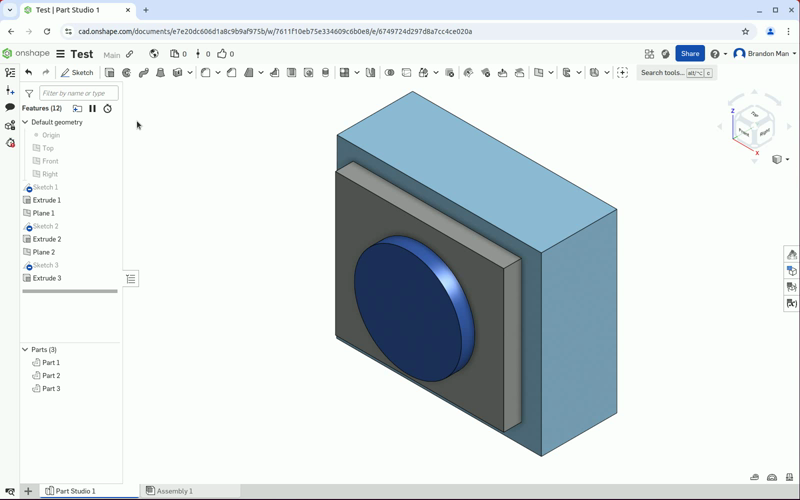
mouse_move(73, 189)
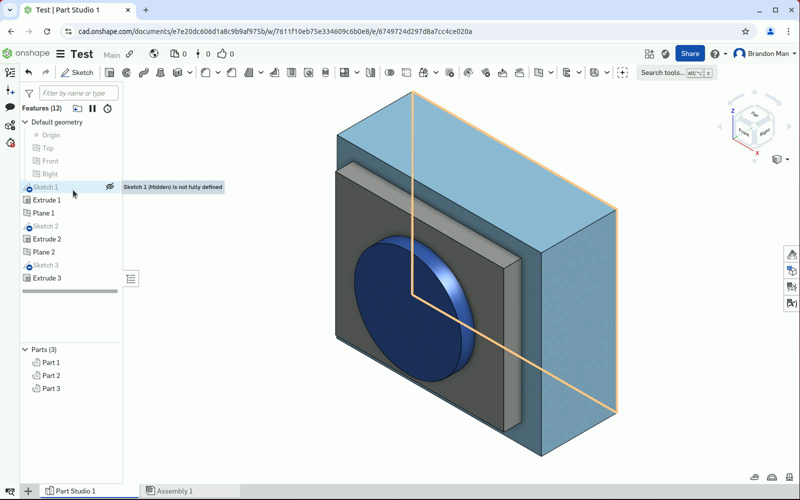
click(73, 189)